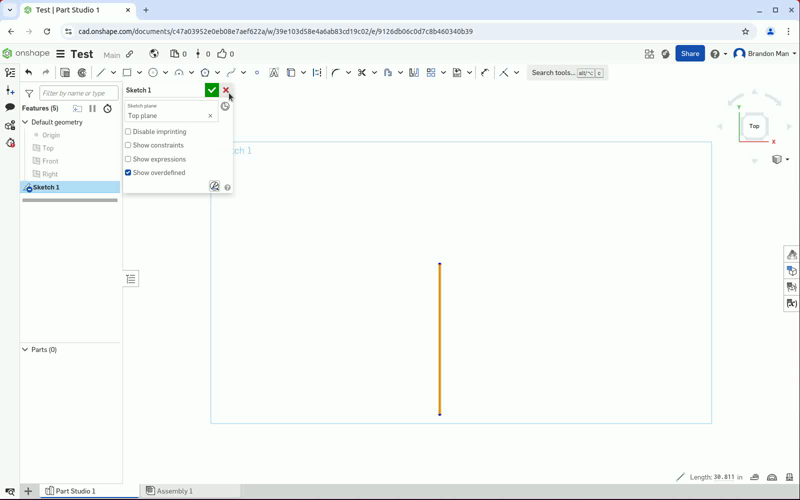
key(shift+h)
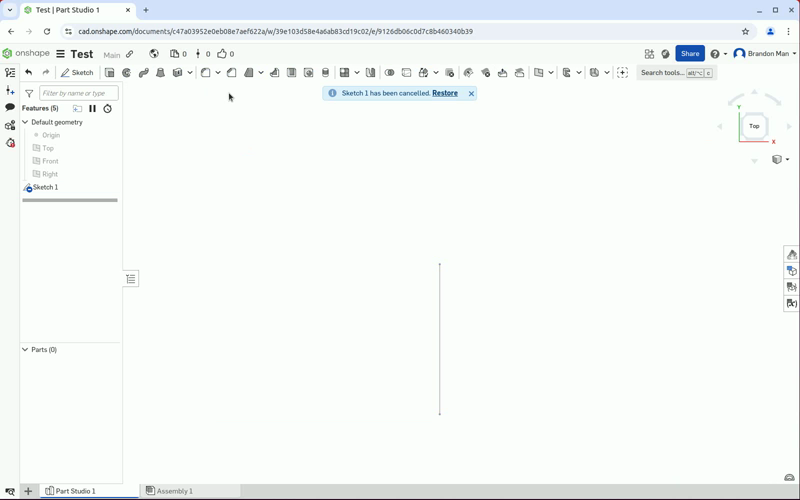
key(shift+s)
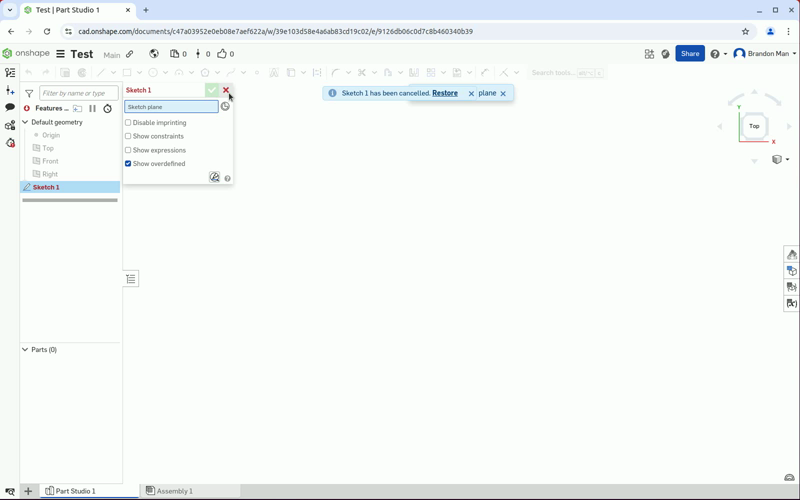
mouse_move(73, 150)
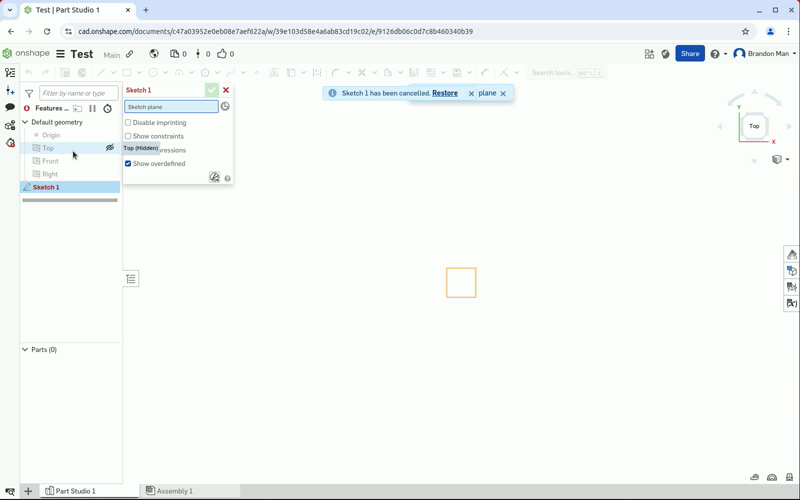
click(73, 150)
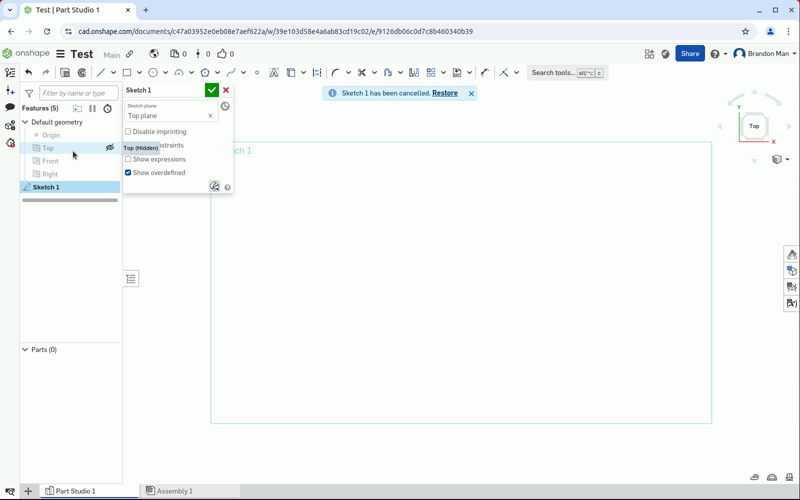
mouse_move(73, 352)
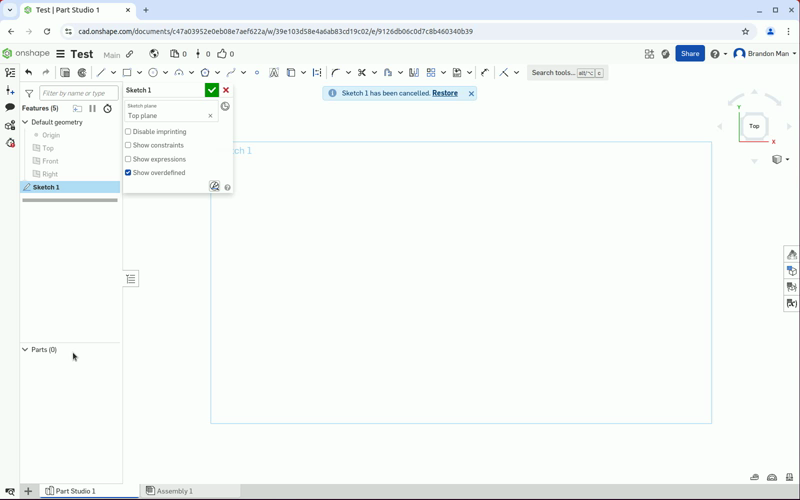
key(y)
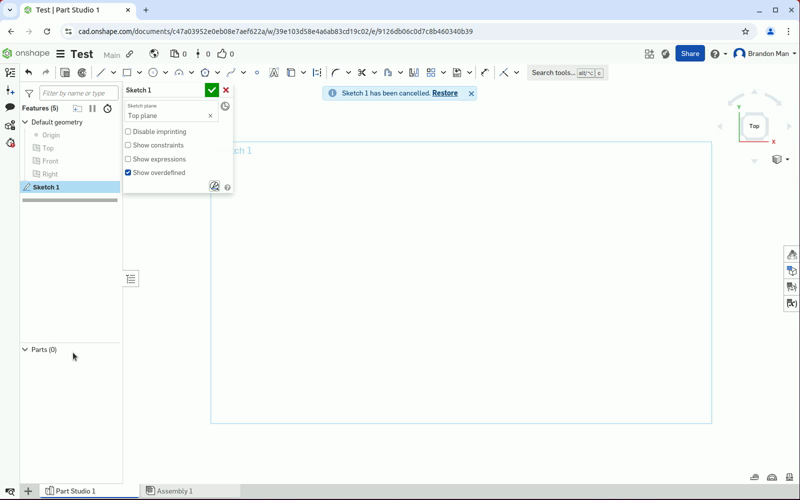
key(c)
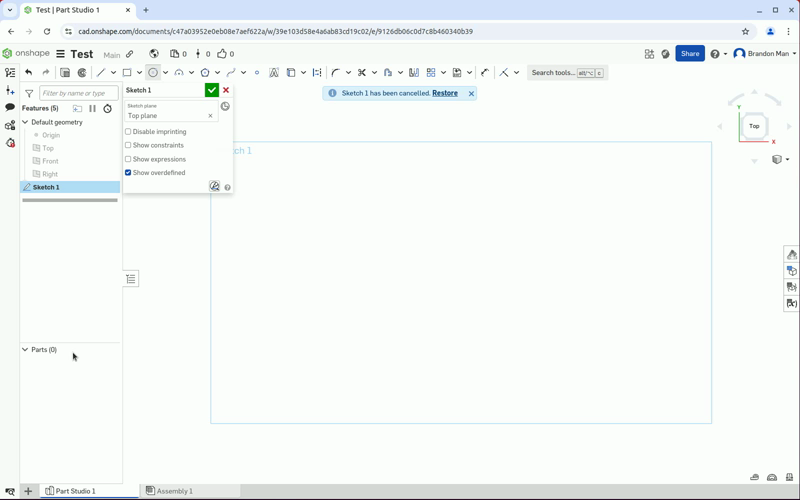
key_down(shift)
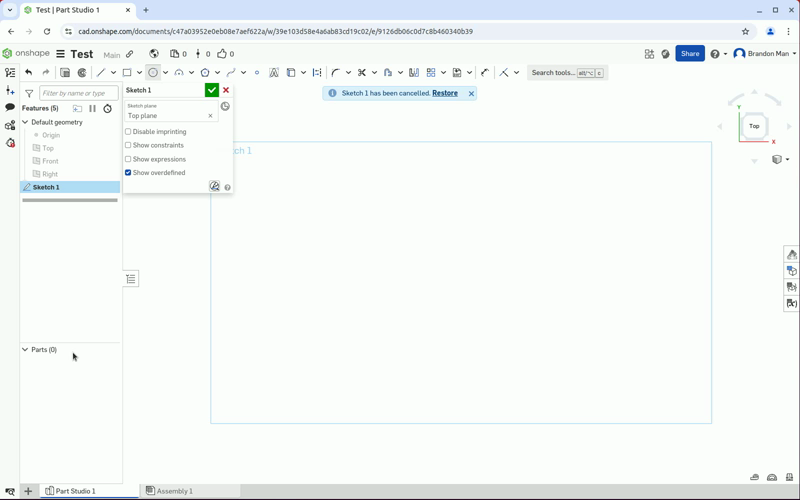
mouse_move(460, 197)
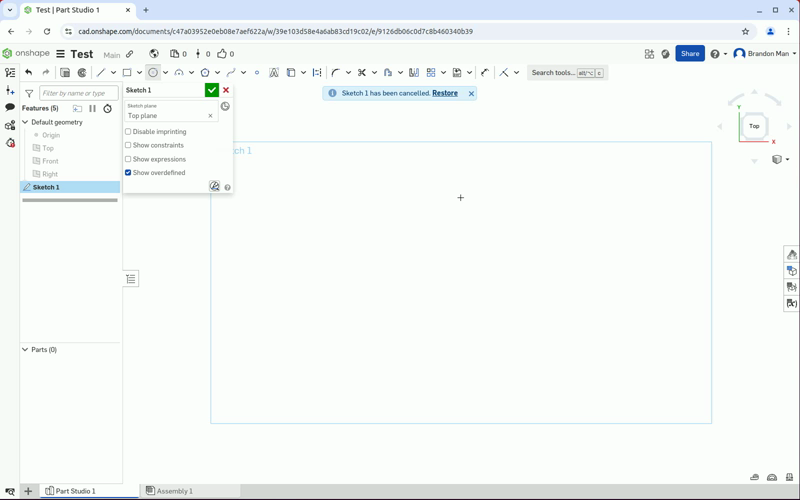
click(460, 197)
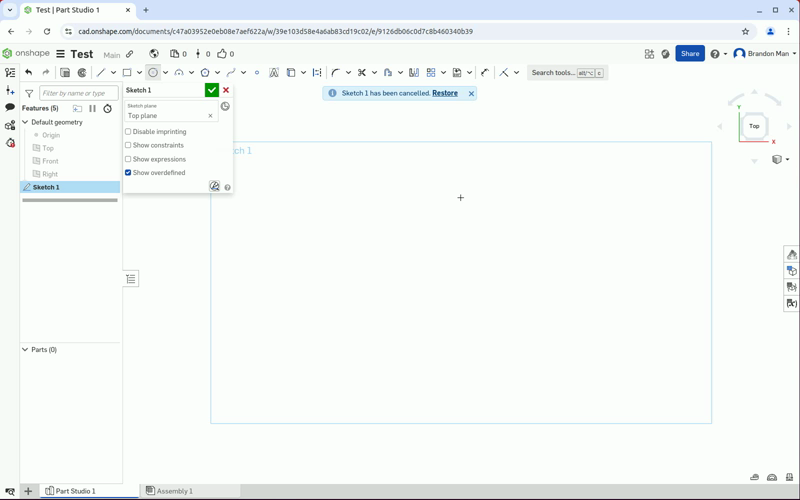
key_up(shift)
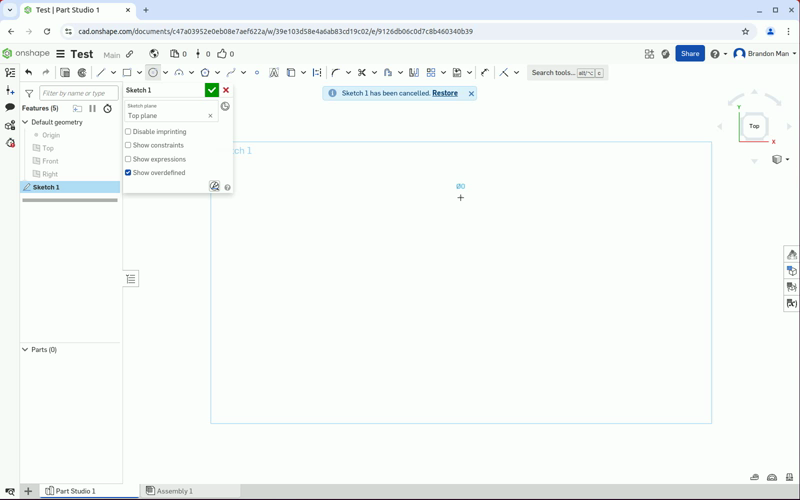
mouse_move(487, 197)
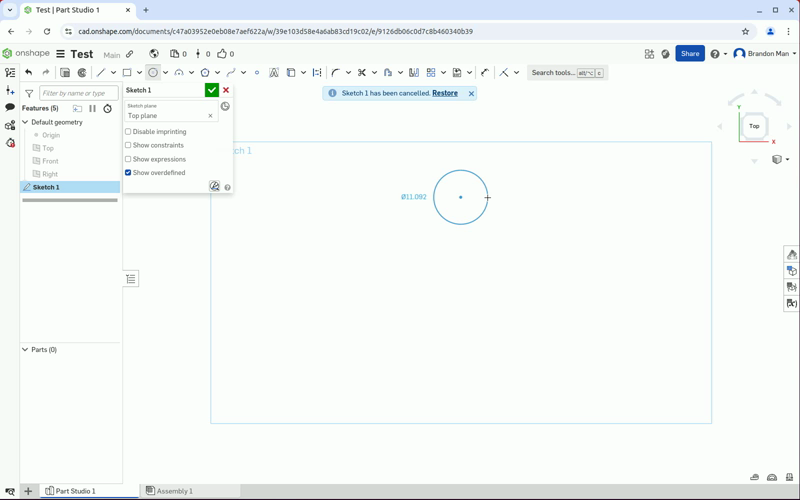
click(487, 197)
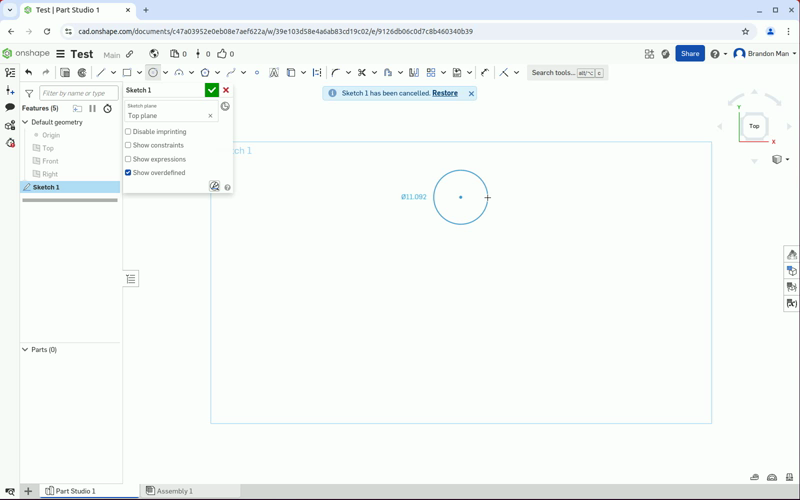
key(esc)
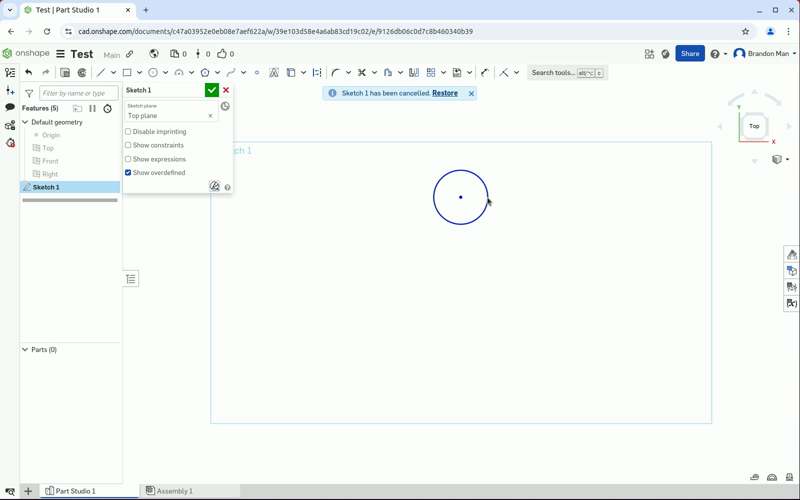
mouse_move(467, 212)
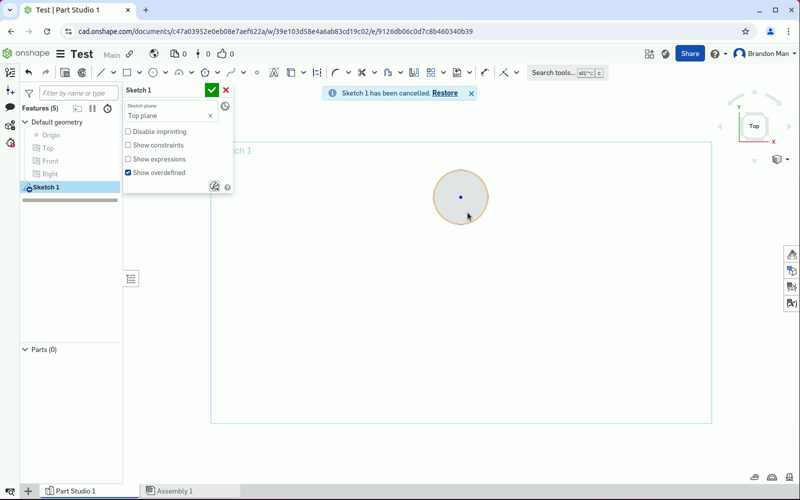
click(467, 212)
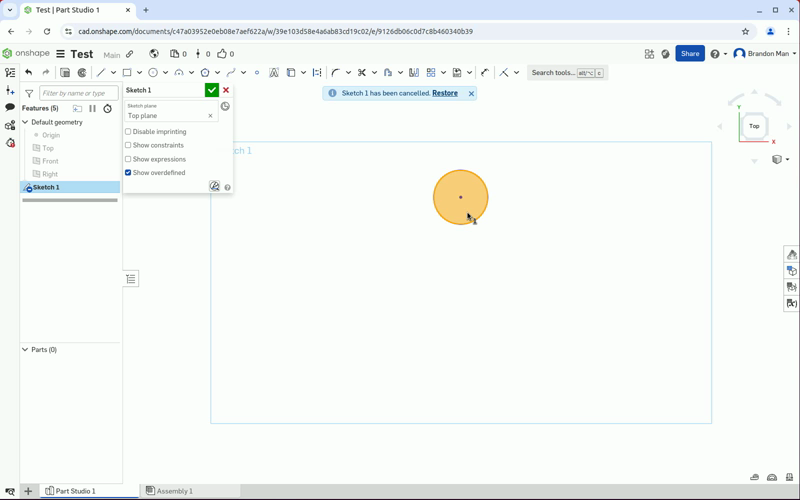
mouse_move(73, 352)
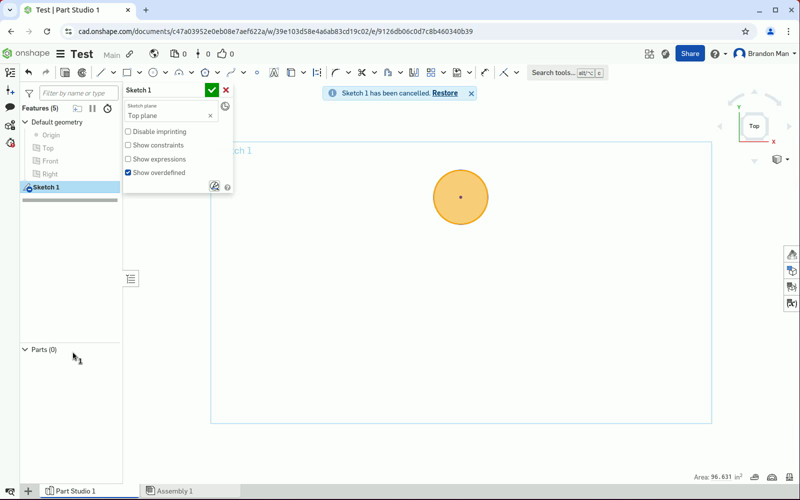
key(shift+y)
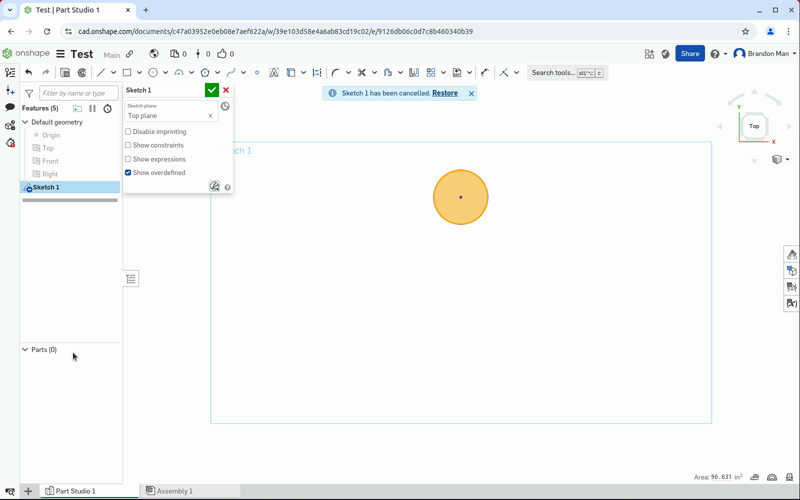
key(shift+e)
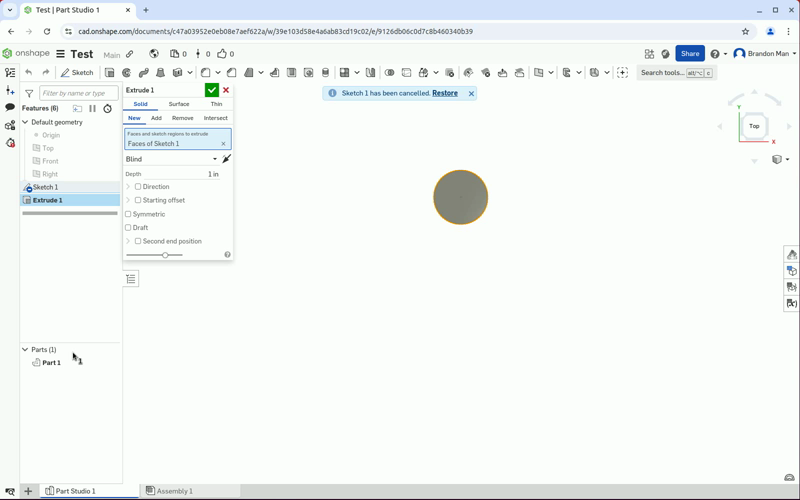
mouse_move(143, 106)
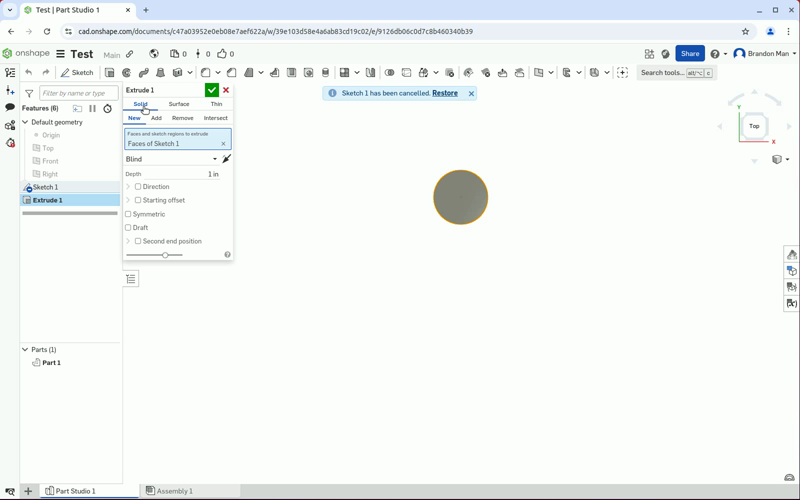
click(143, 106)
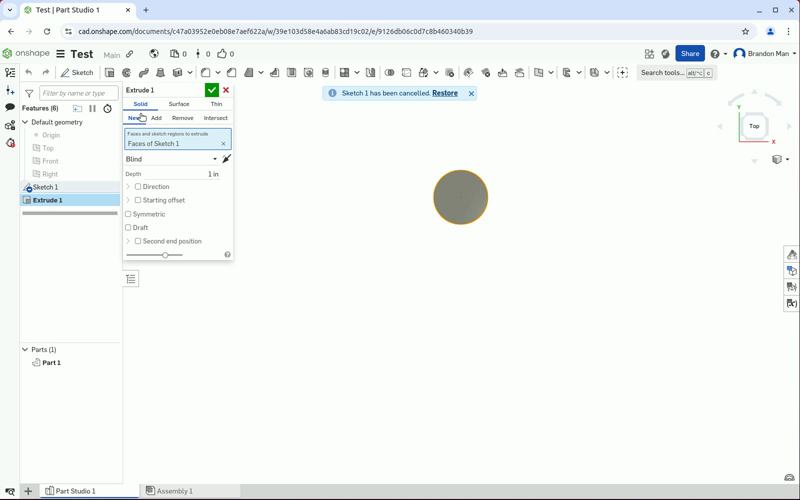
mouse_move(137, 120)
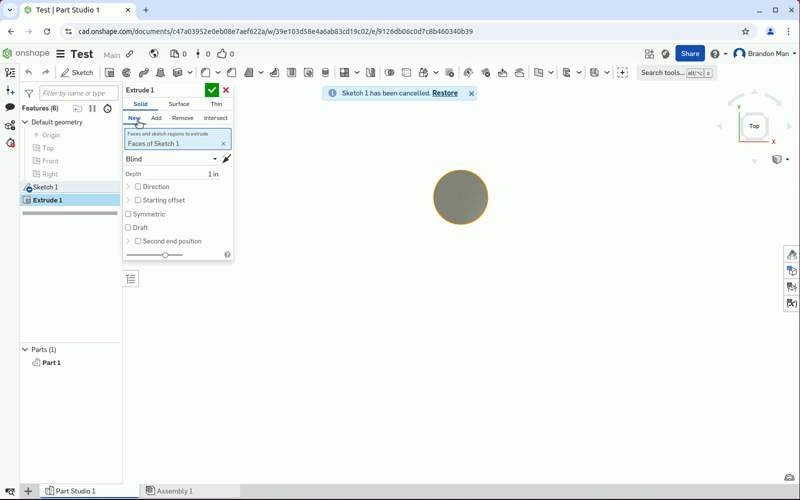
click(137, 120)
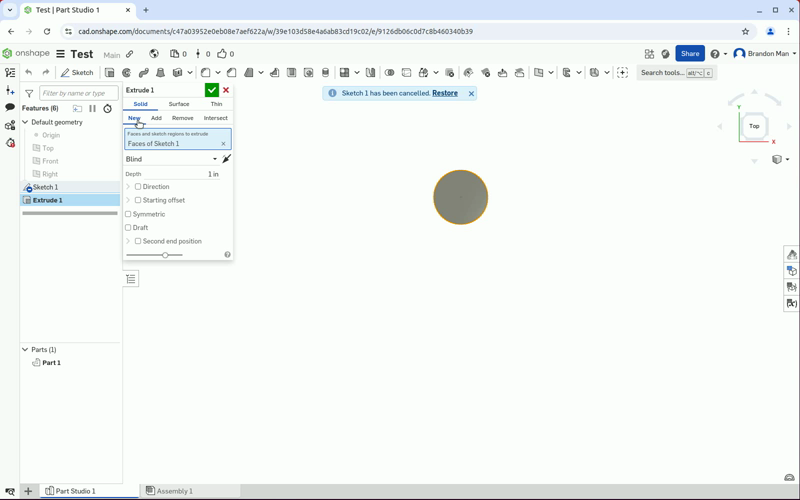
key(tab, 4)
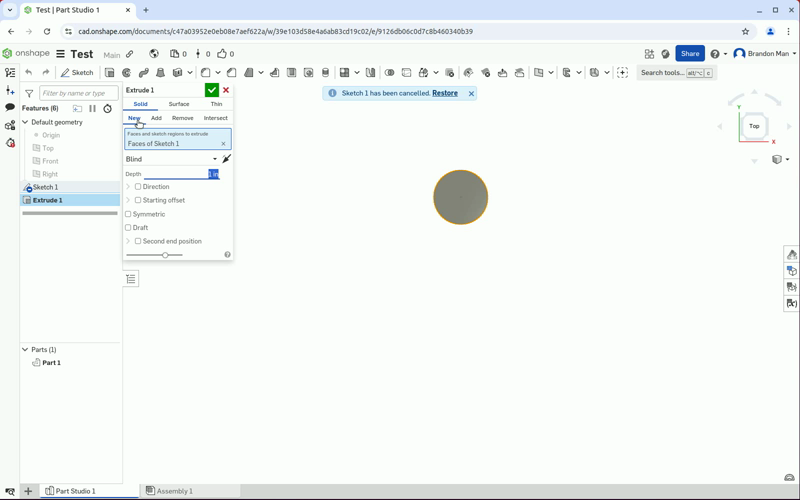
text(3.851)
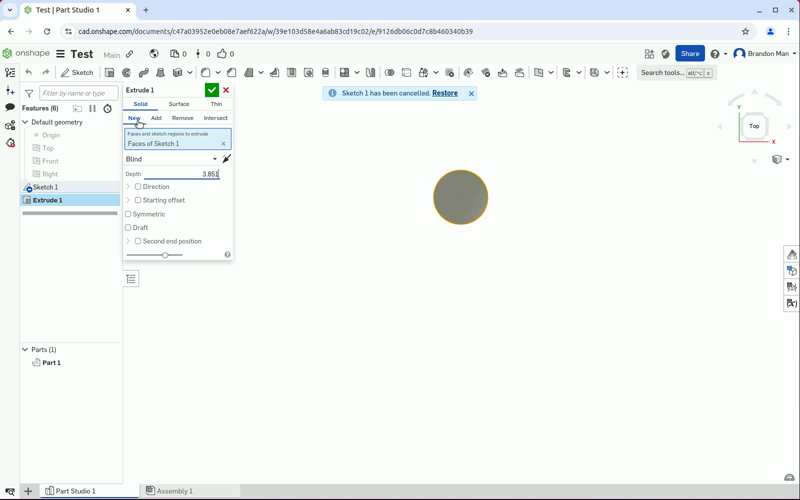
key(enter)
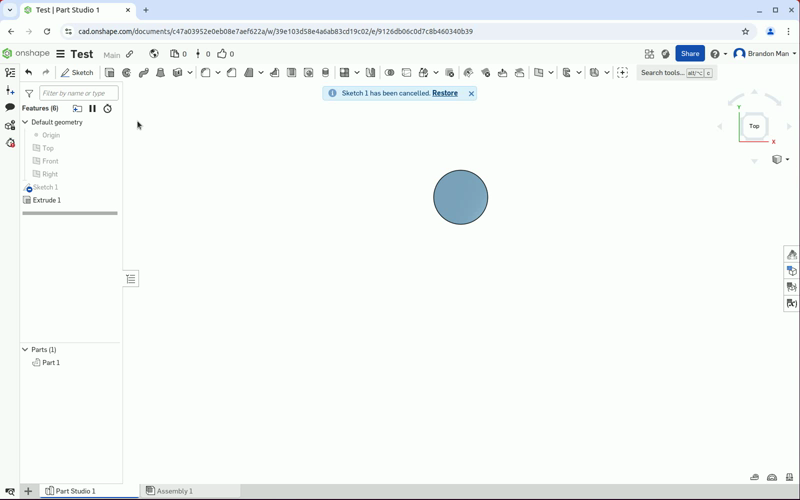
key(shift+h)
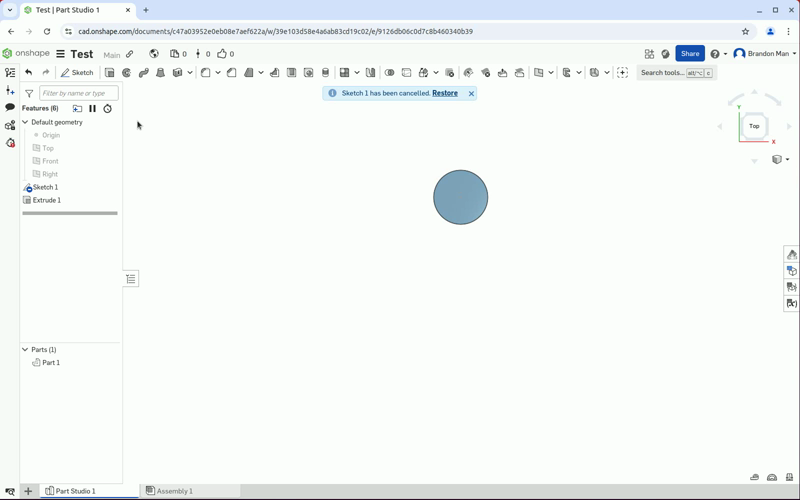
key(shift+h)
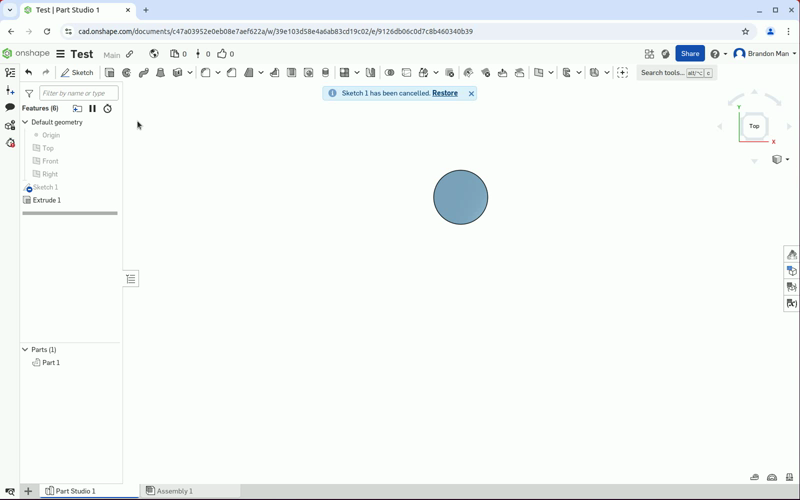
mouse_move(73, 189)
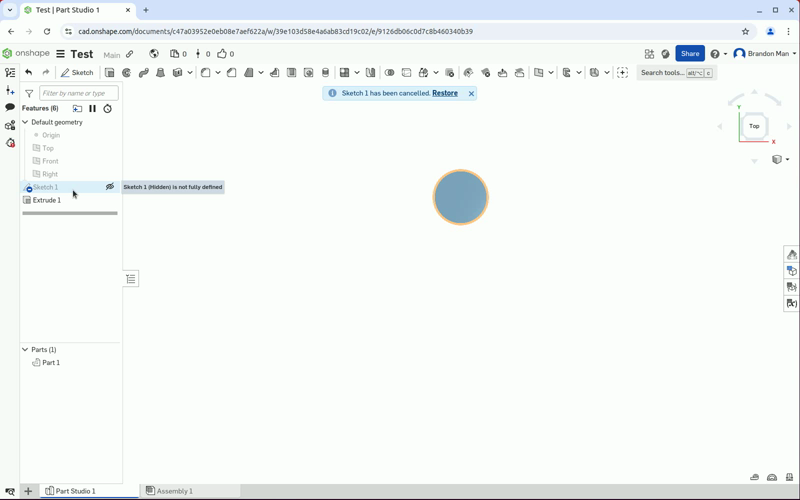
click(73, 189)
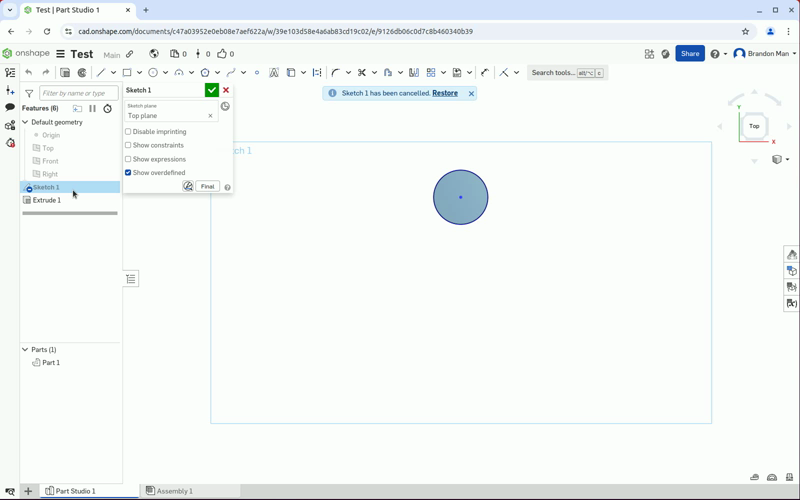
mouse_move(229, 92)
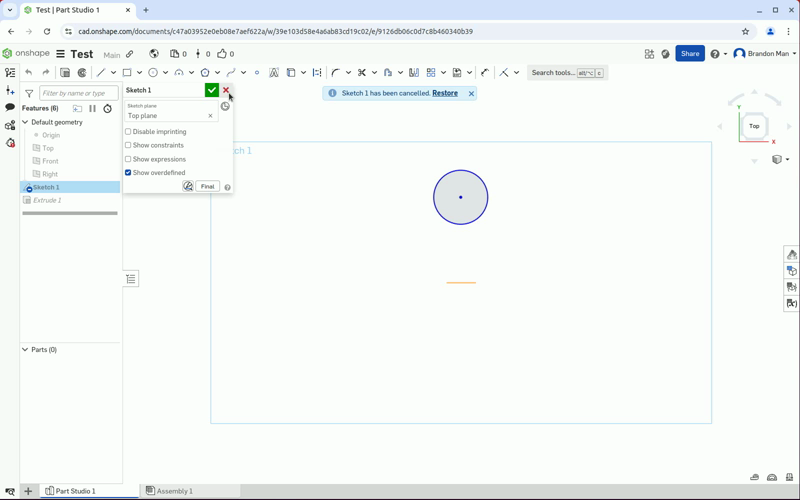
click(229, 92)
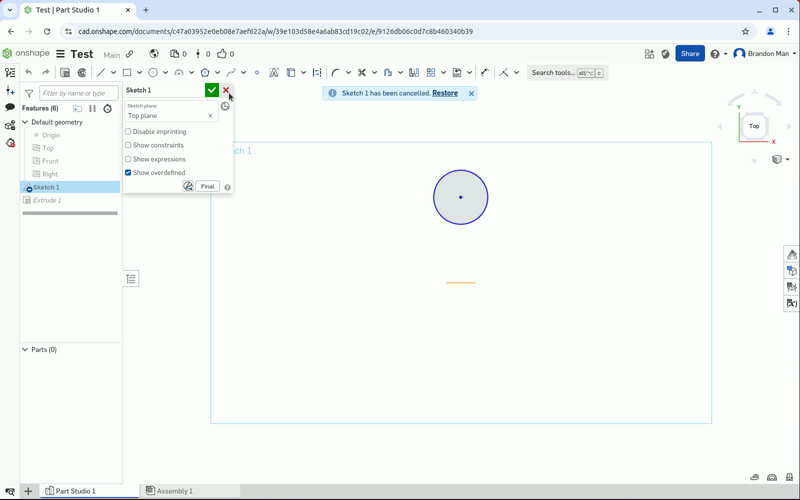
key(shift+s)
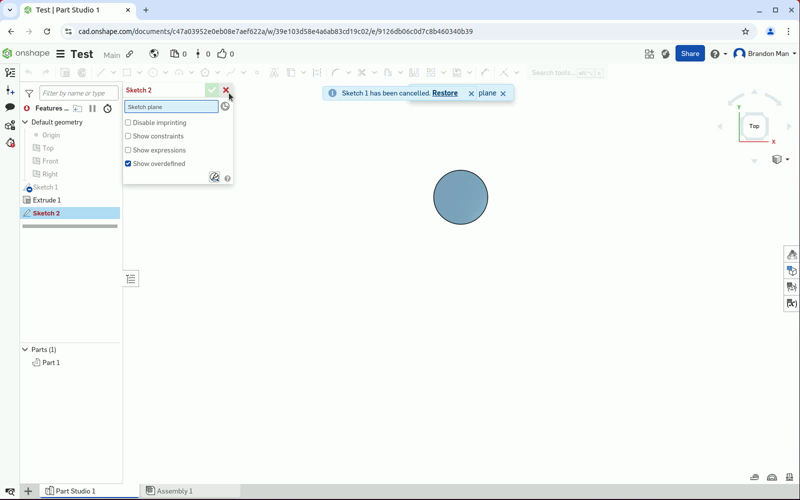
mouse_move(73, 150)
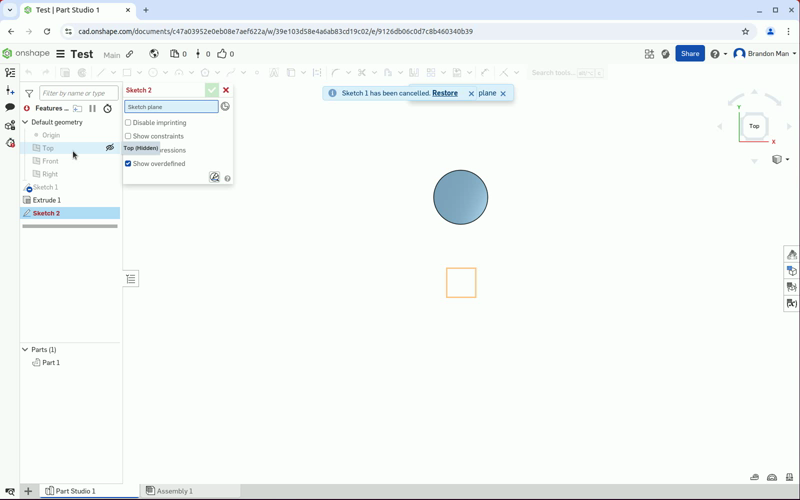
click(73, 150)
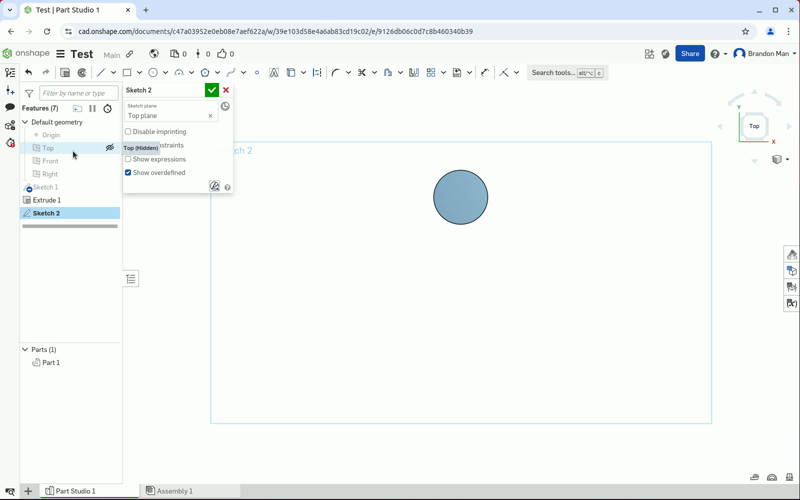
mouse_move(73, 352)
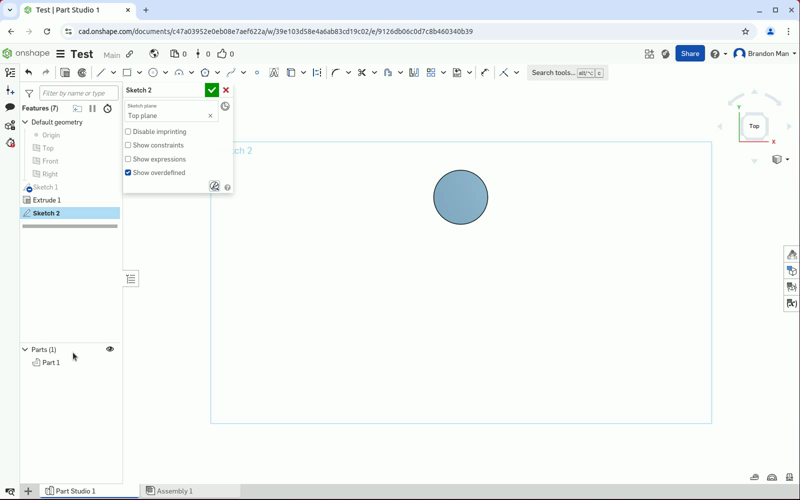
key(y)
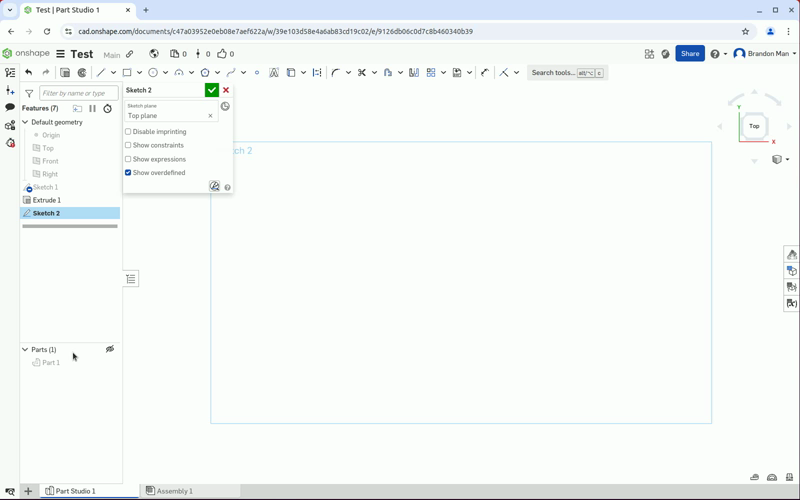
key(c)
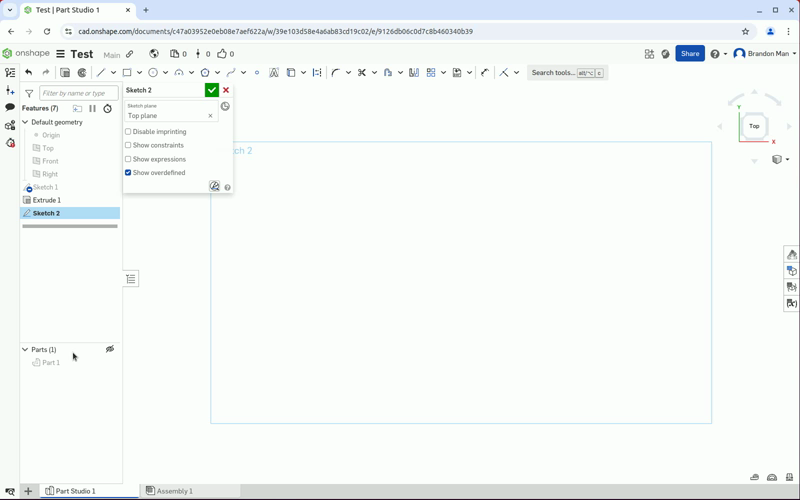
key_down(shift)
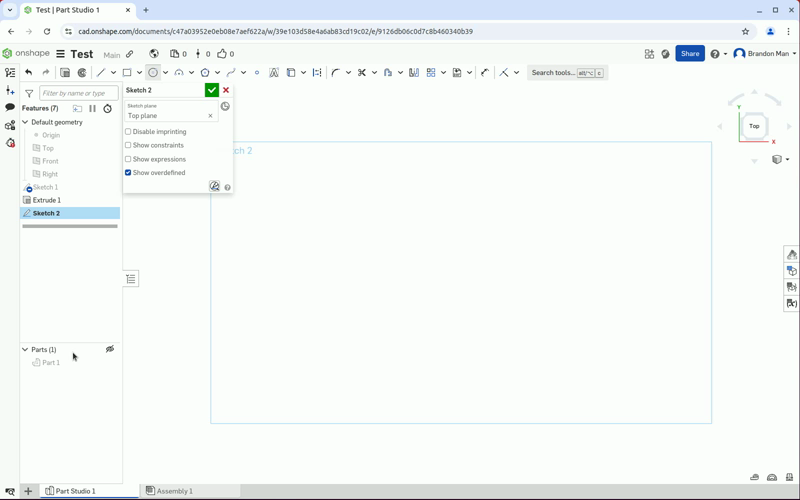
mouse_move(460, 282)
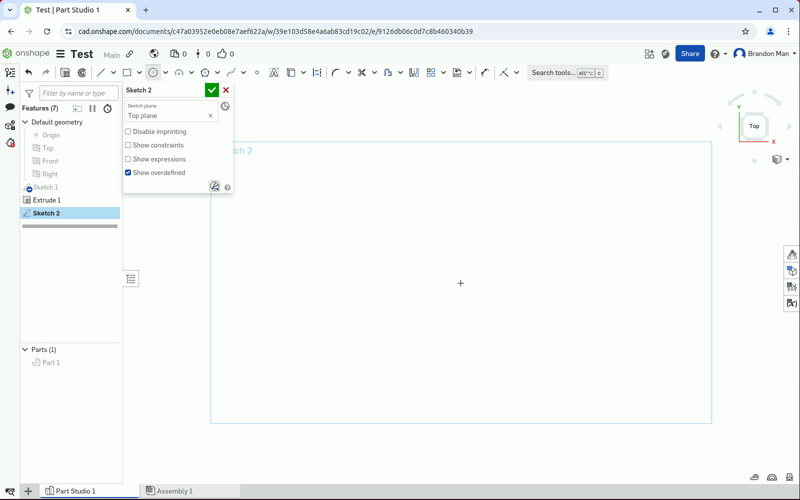
click(460, 282)
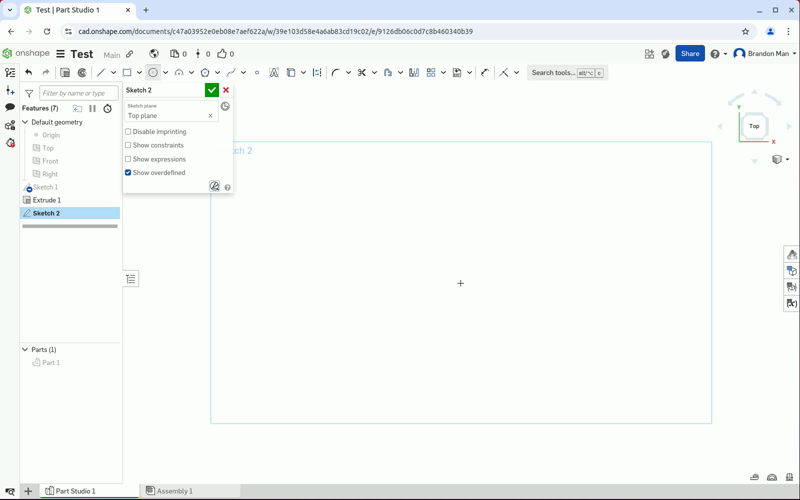
key_up(shift)
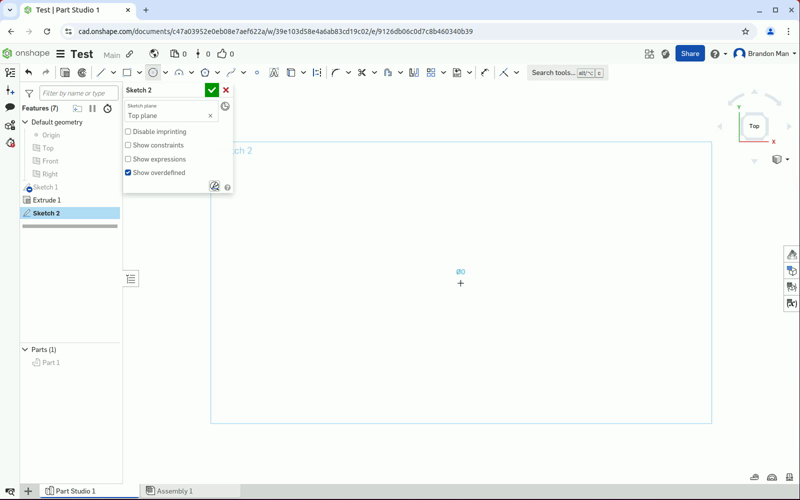
mouse_move(487, 282)
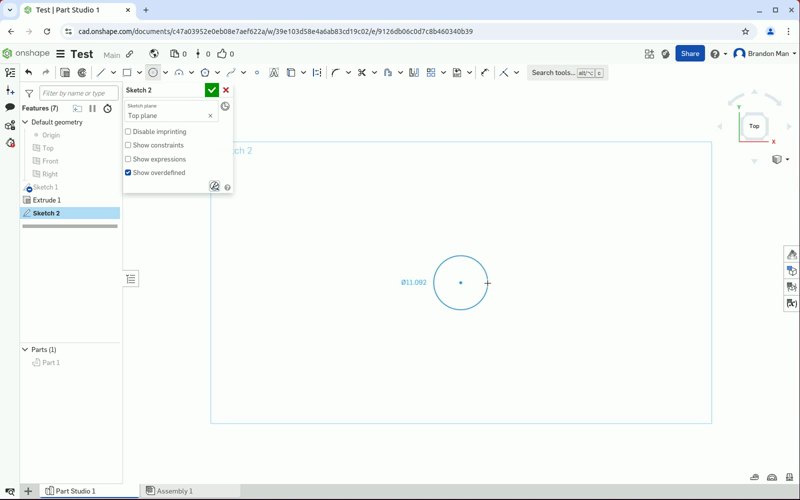
click(487, 282)
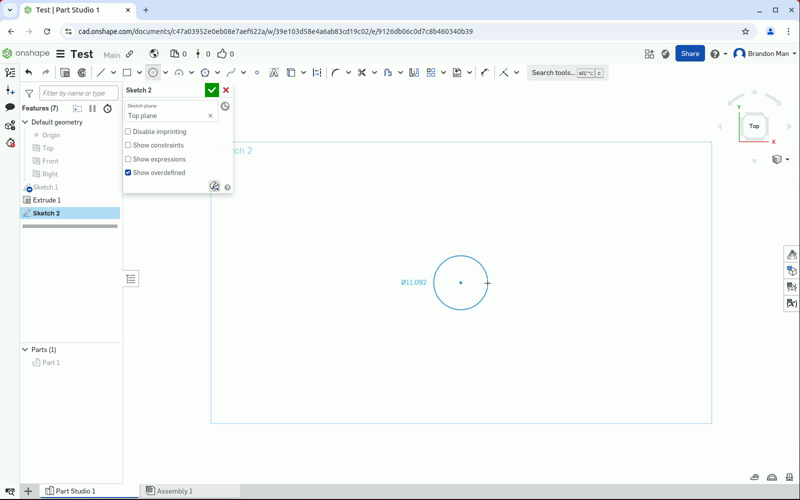
key(esc)
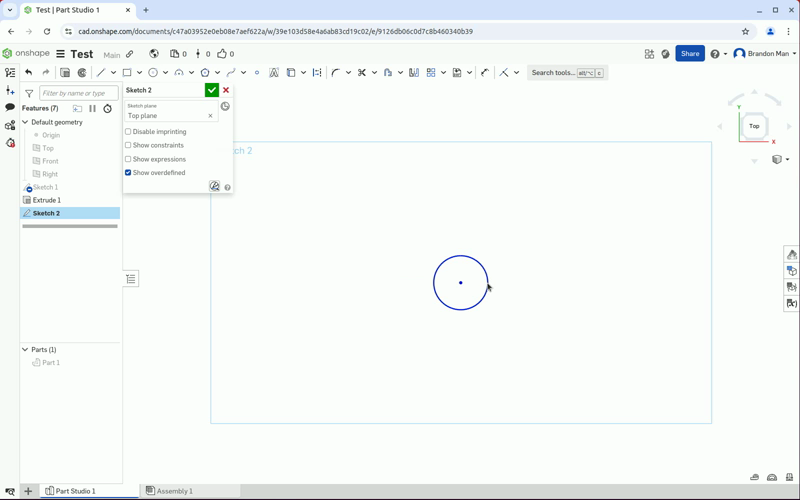
mouse_move(453, 284)
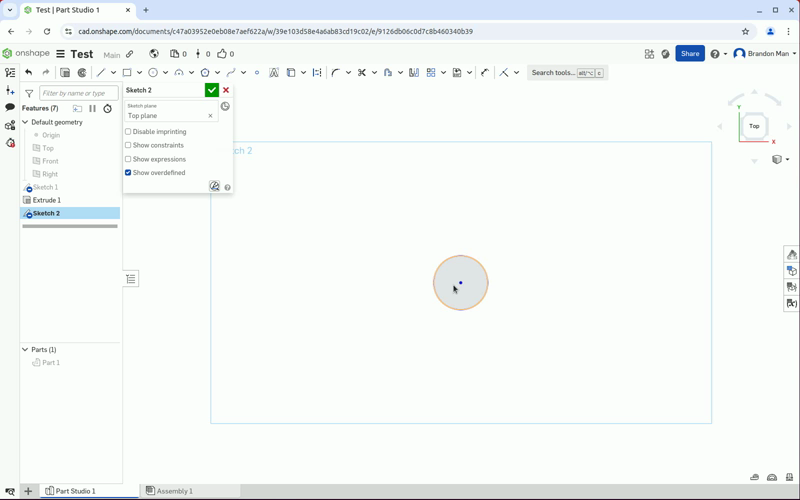
click(453, 284)
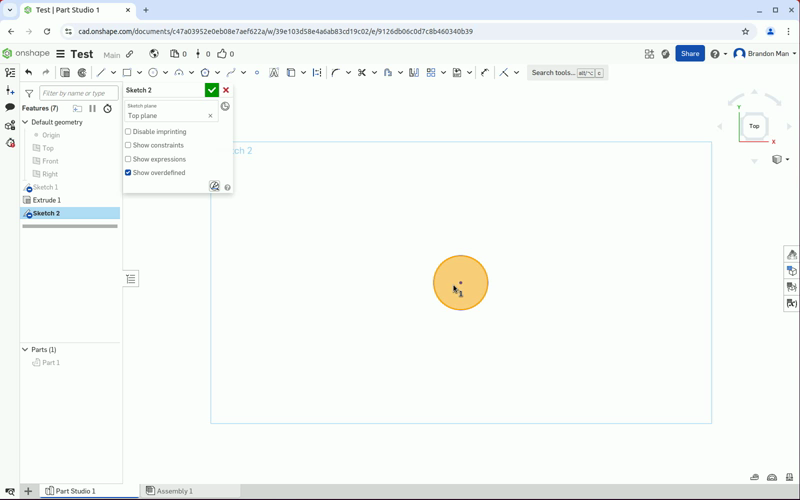
mouse_move(73, 352)
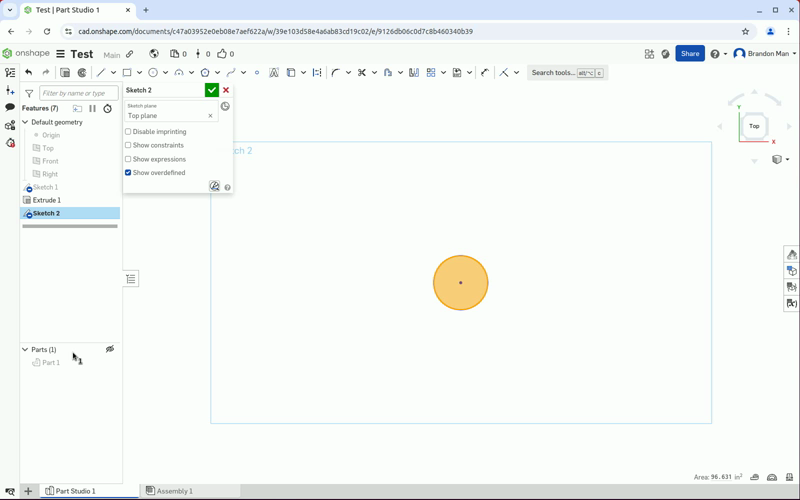
key(shift+y)
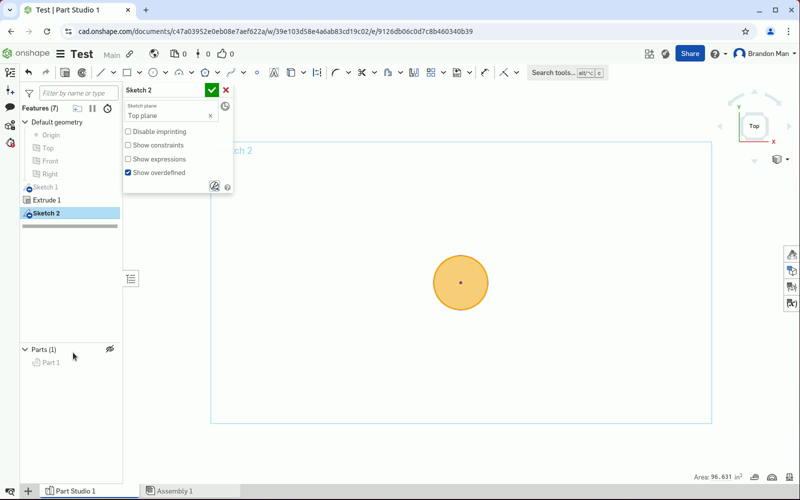
key(shift+e)
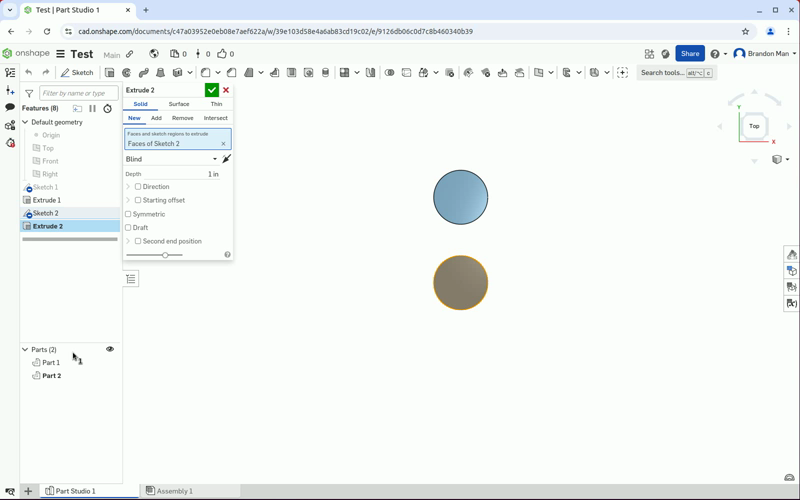
mouse_move(143, 106)
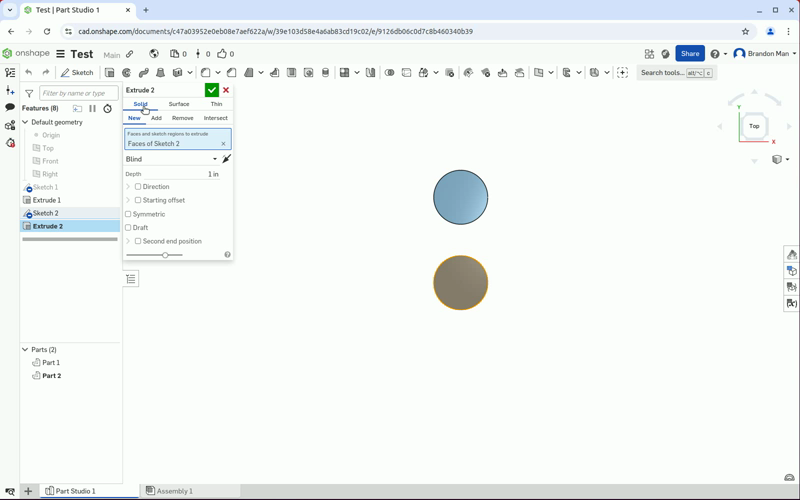
click(143, 106)
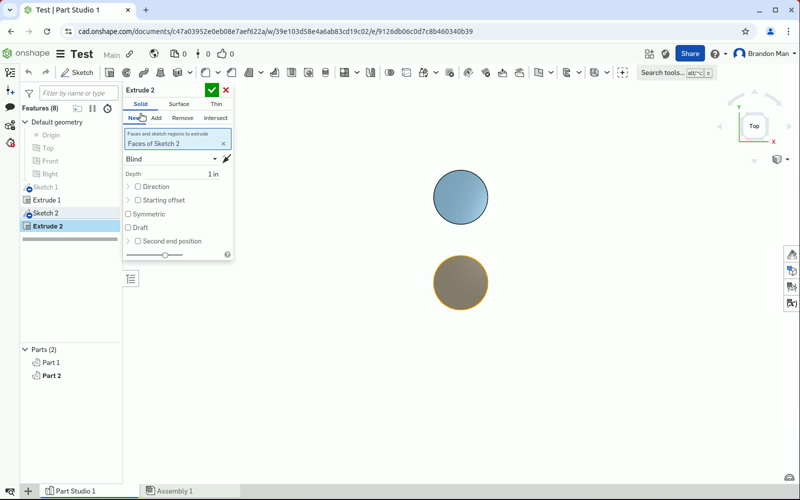
mouse_move(137, 120)
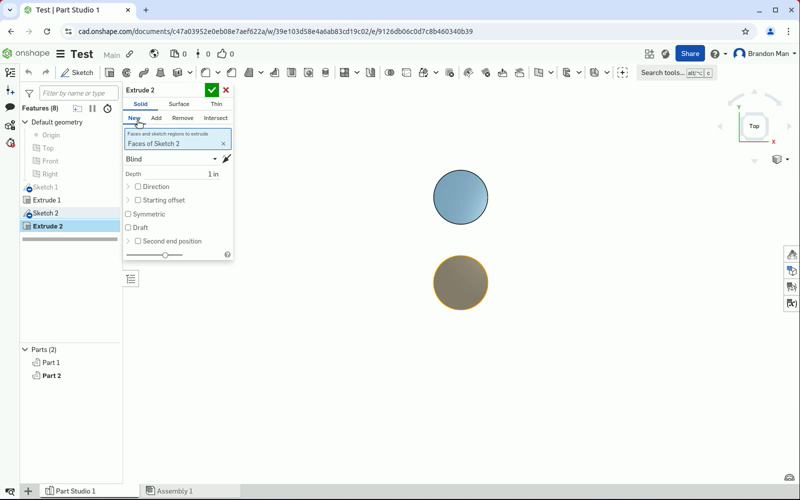
click(137, 120)
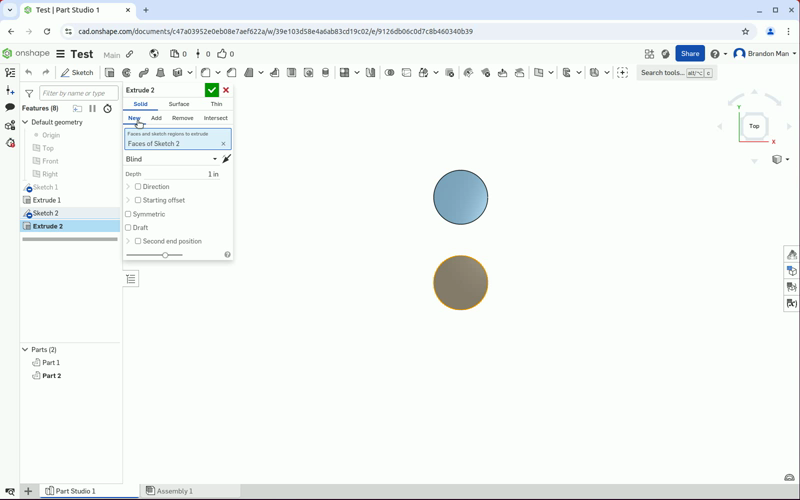
key(tab, 4)
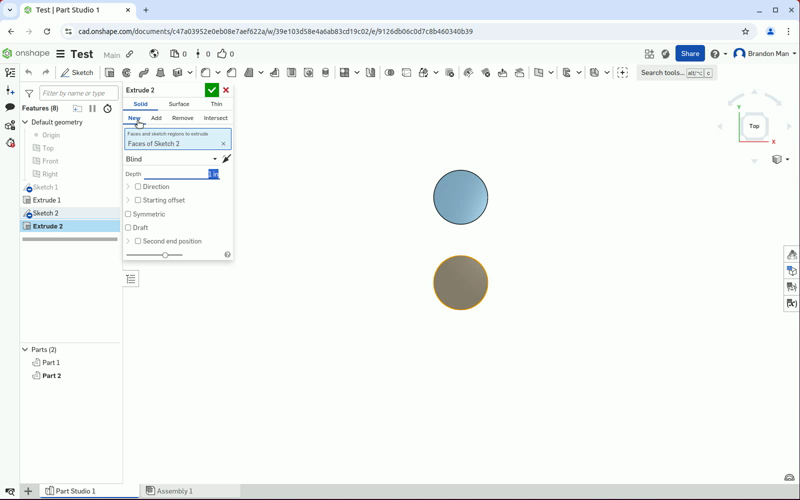
text(3.851)
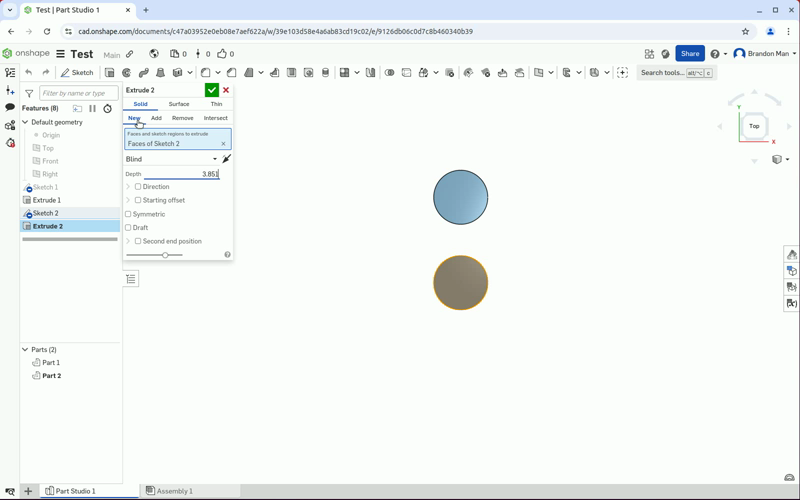
key(enter)
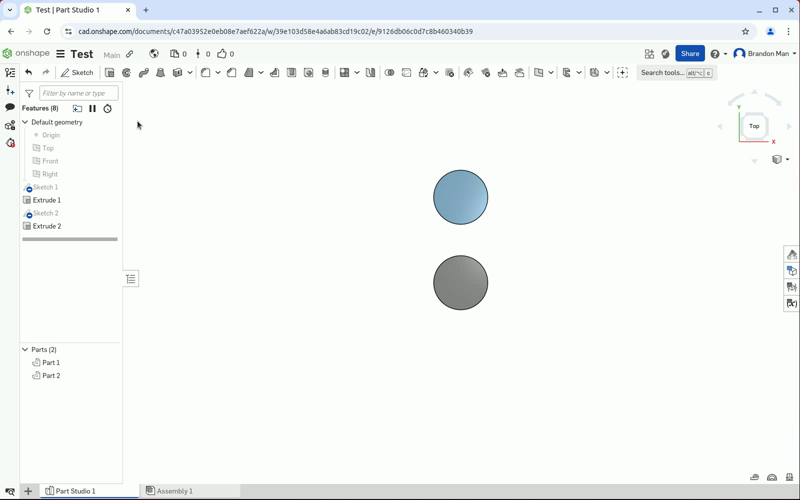
key(shift+h)
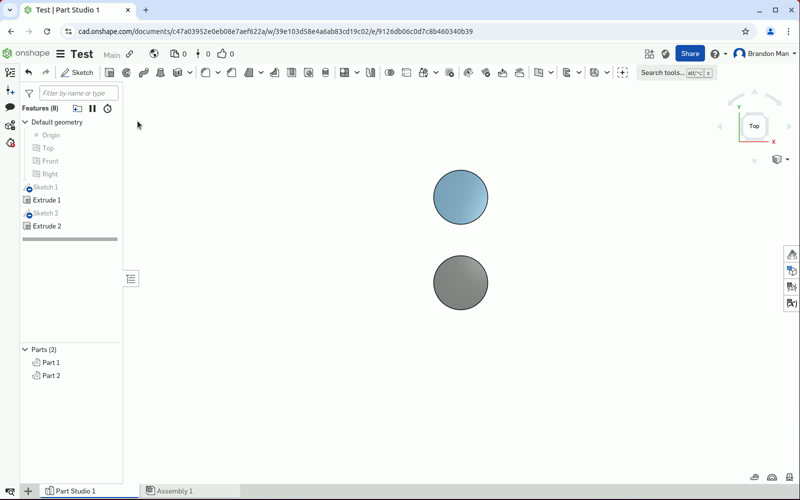
key(shift+h)
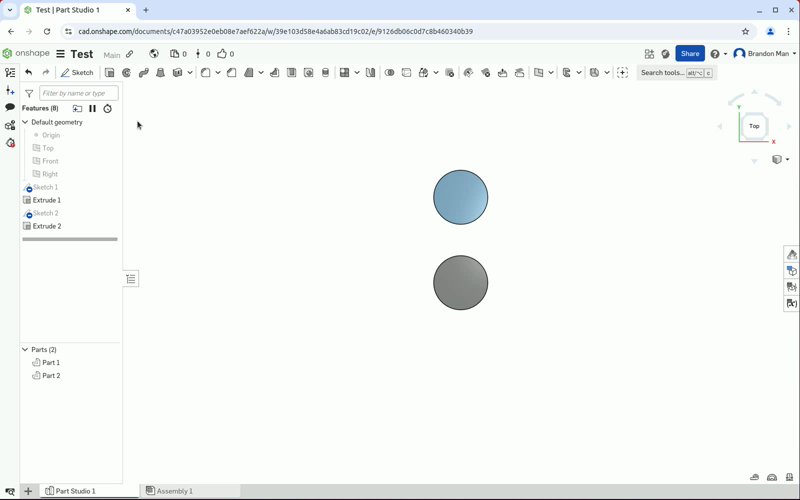
mouse_move(73, 189)
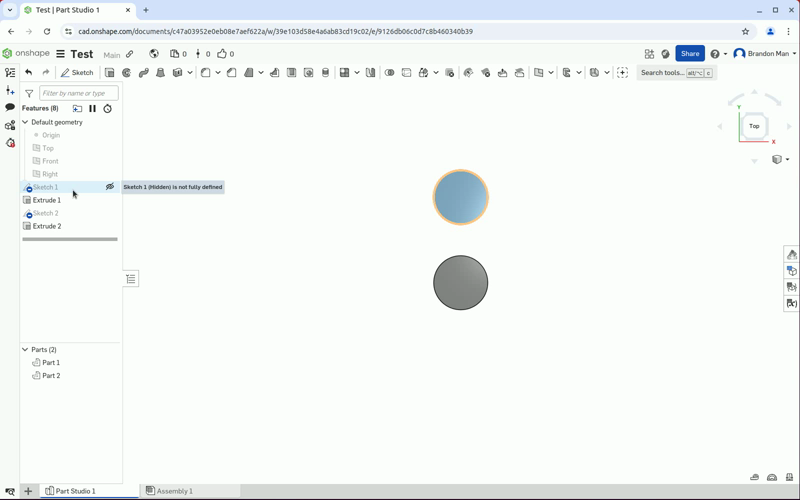
click(73, 189)
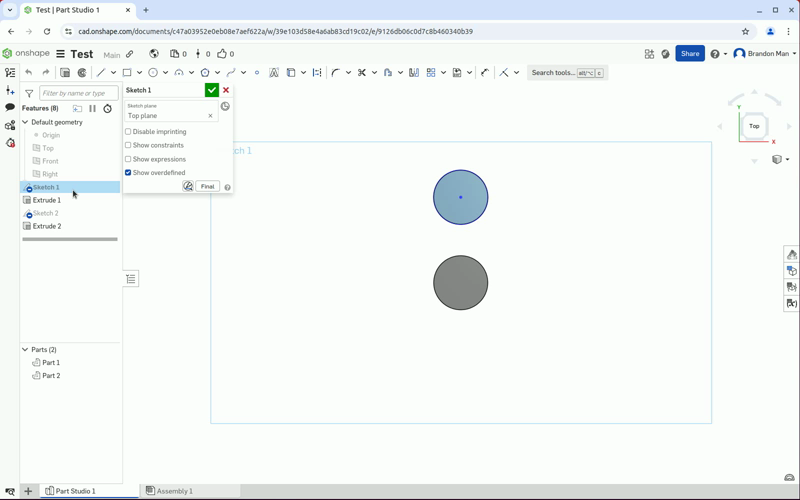
mouse_move(229, 92)
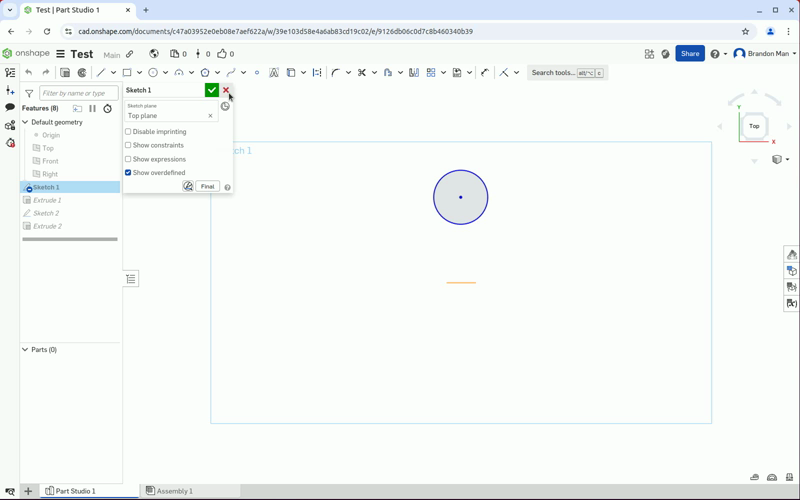
click(229, 92)
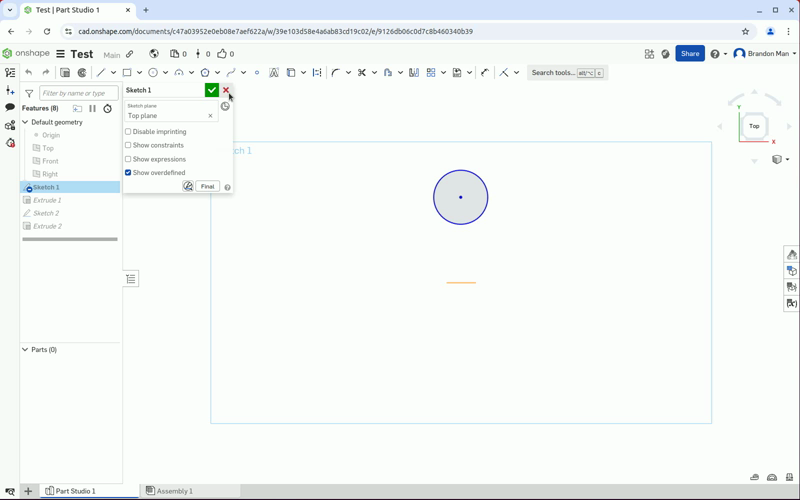
key(shift+s)
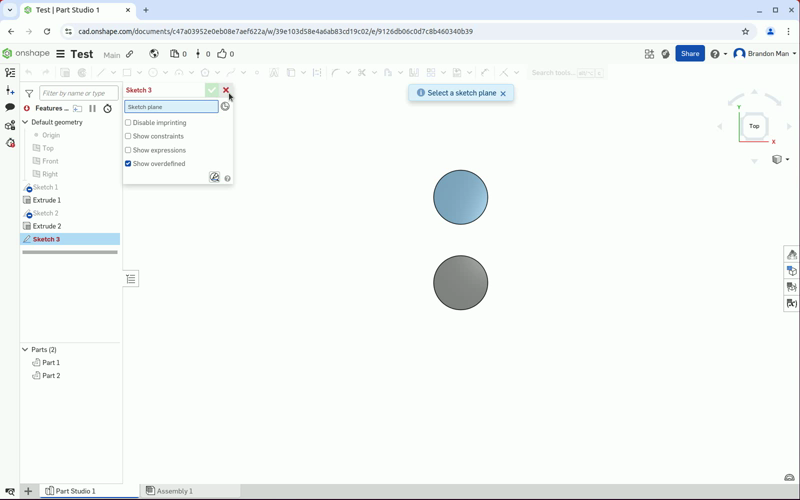
mouse_move(73, 150)
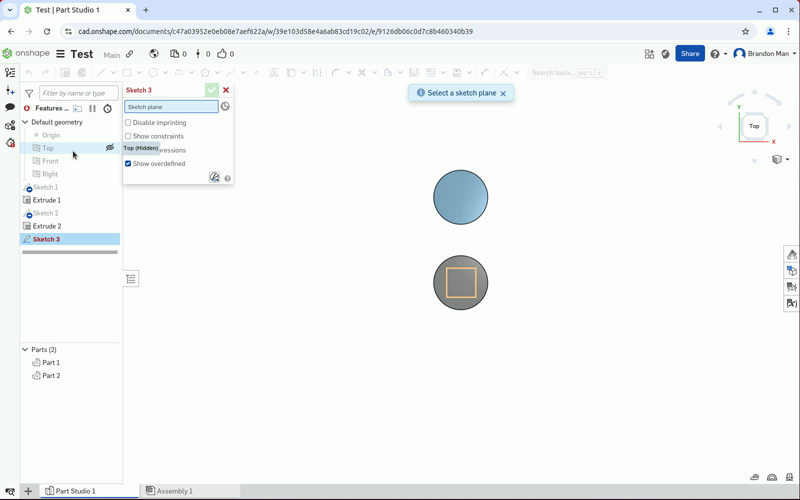
click(73, 150)
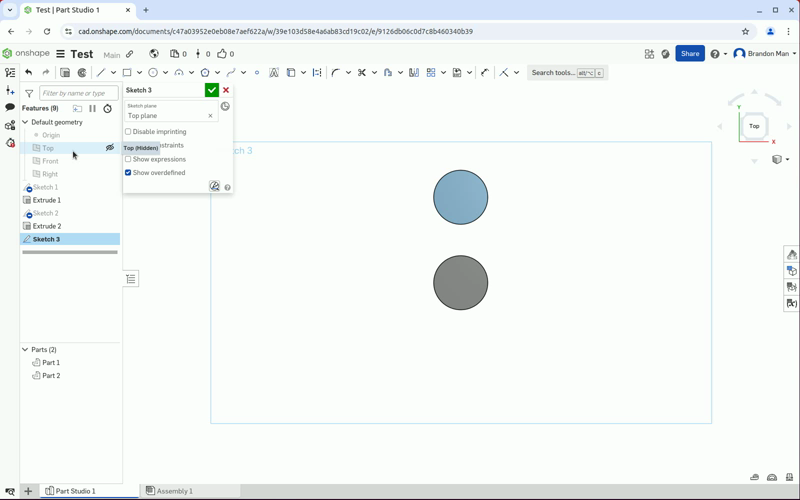
mouse_move(73, 352)
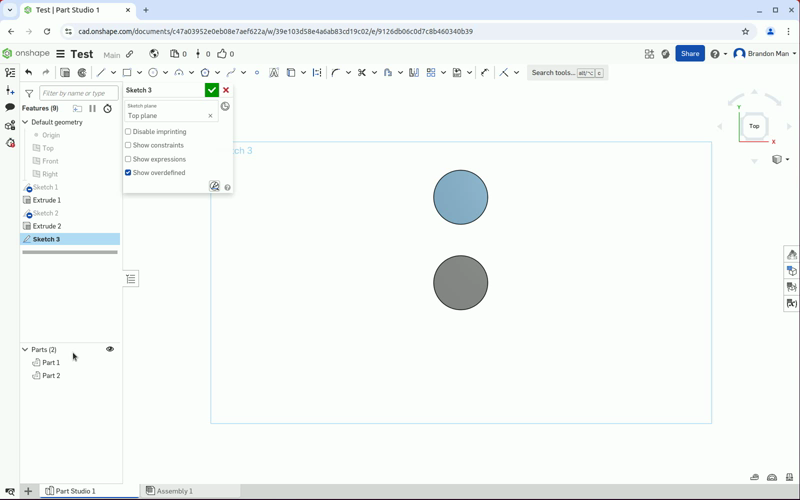
key(y)
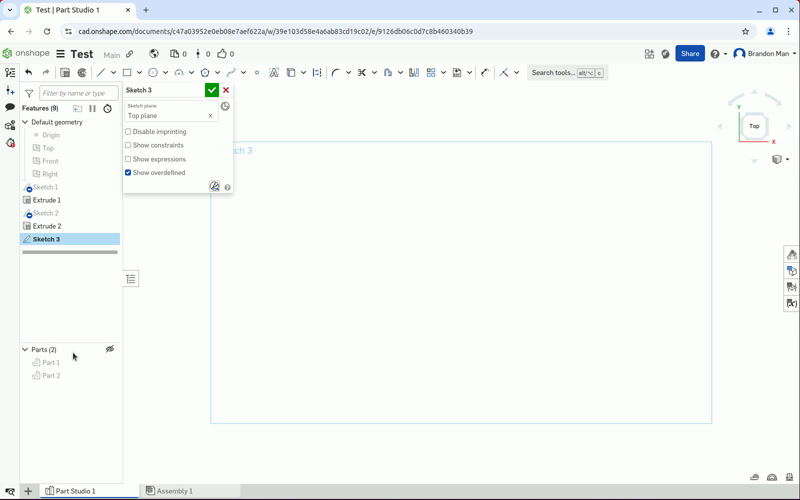
key(c)
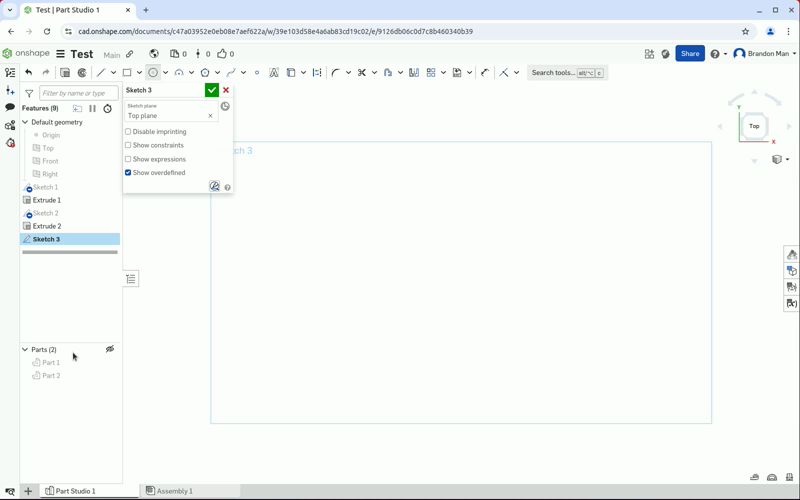
key_down(shift)
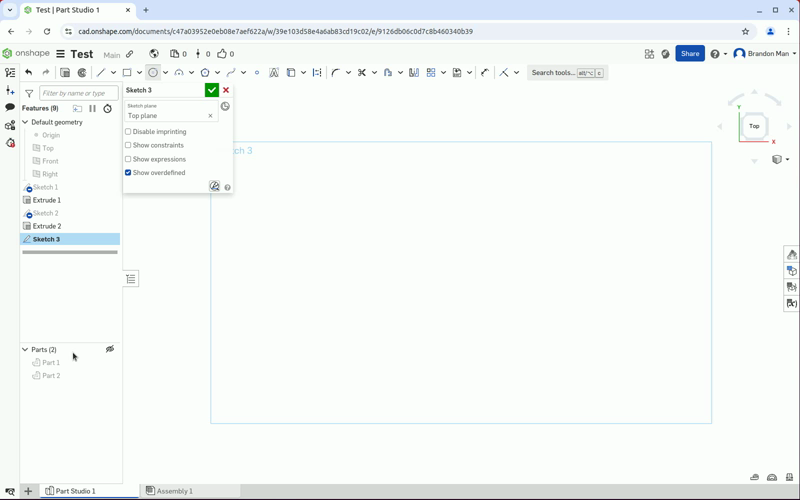
mouse_move(460, 368)
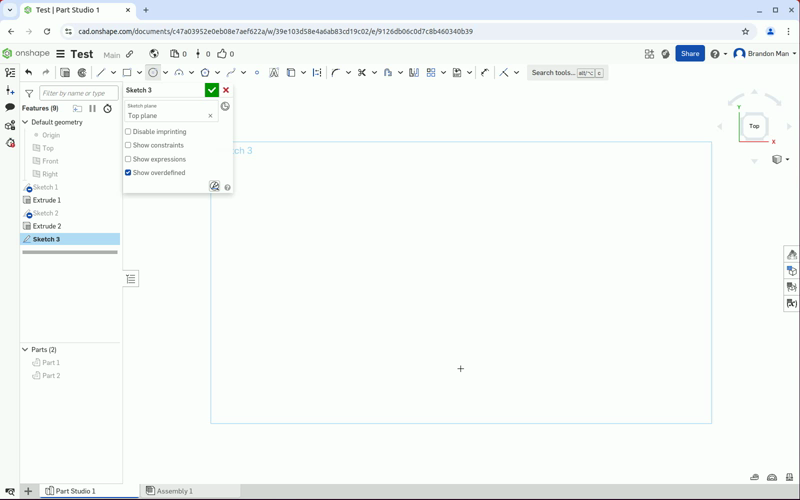
click(460, 368)
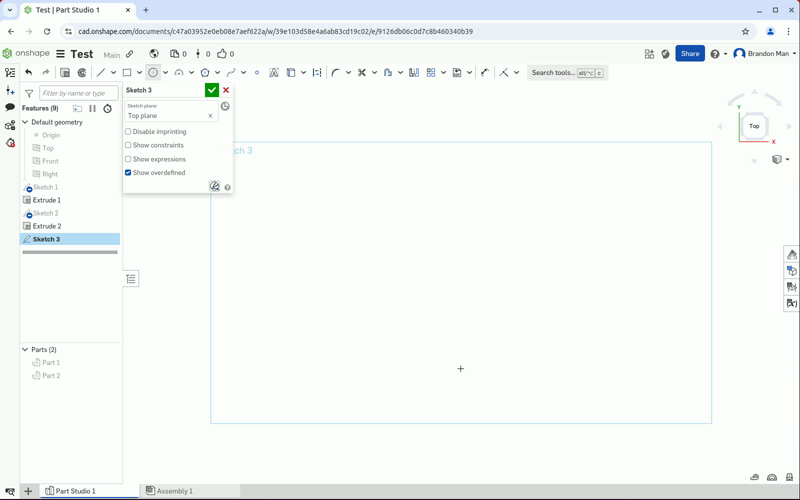
key_up(shift)
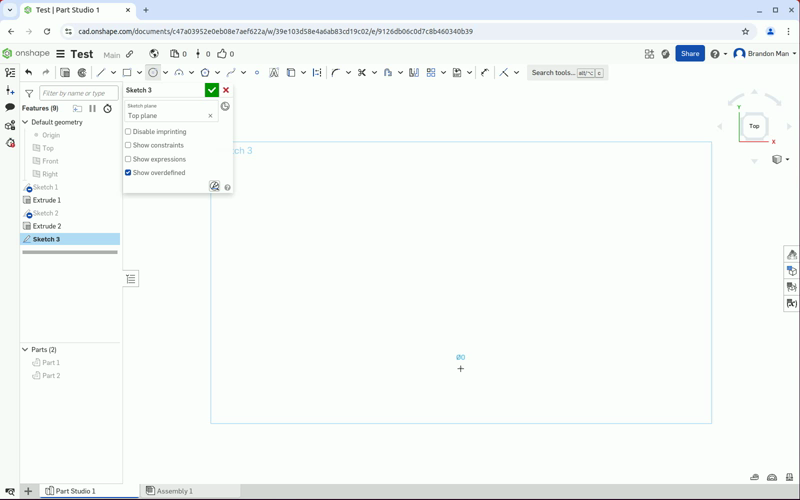
mouse_move(487, 368)
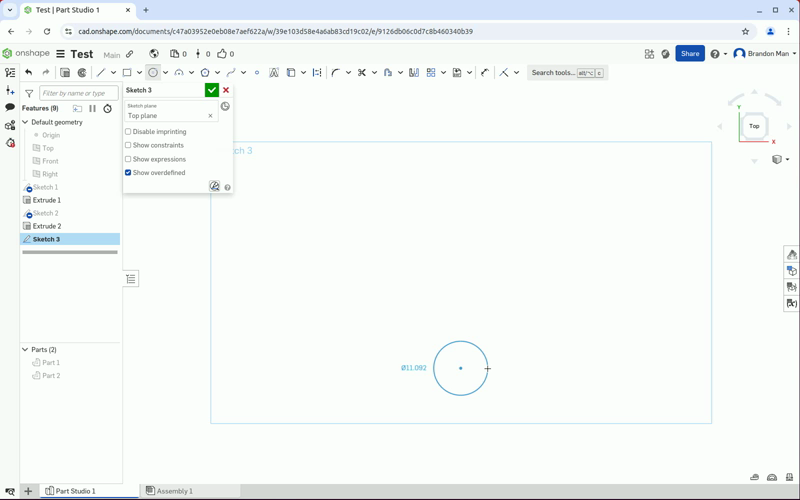
click(487, 368)
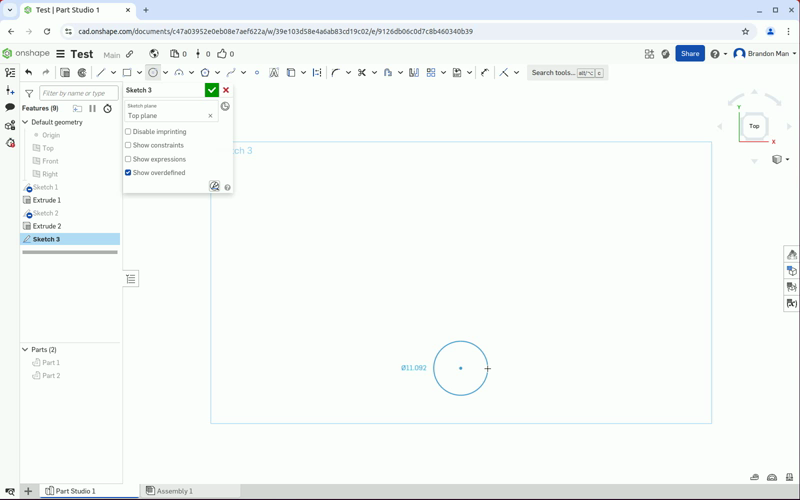
key(esc)
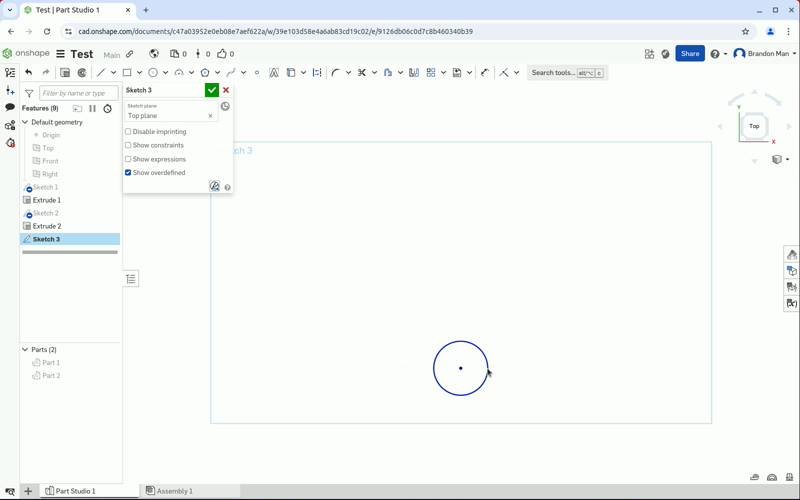
mouse_move(469, 355)
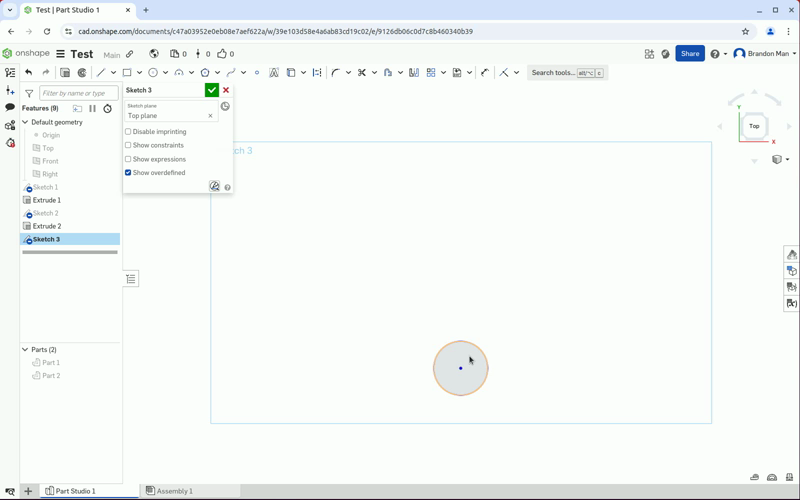
click(469, 355)
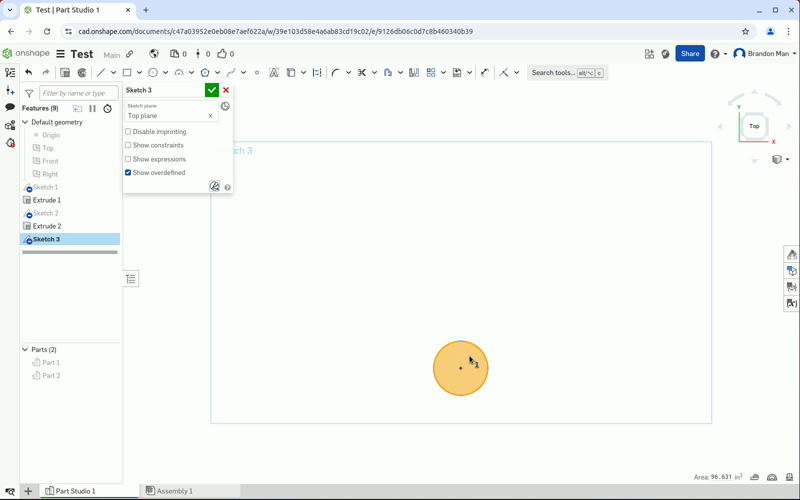
mouse_move(73, 352)
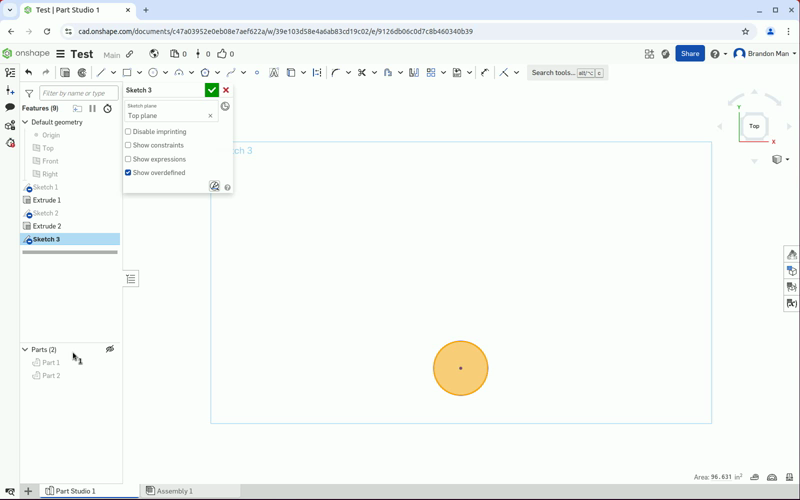
key(shift+y)
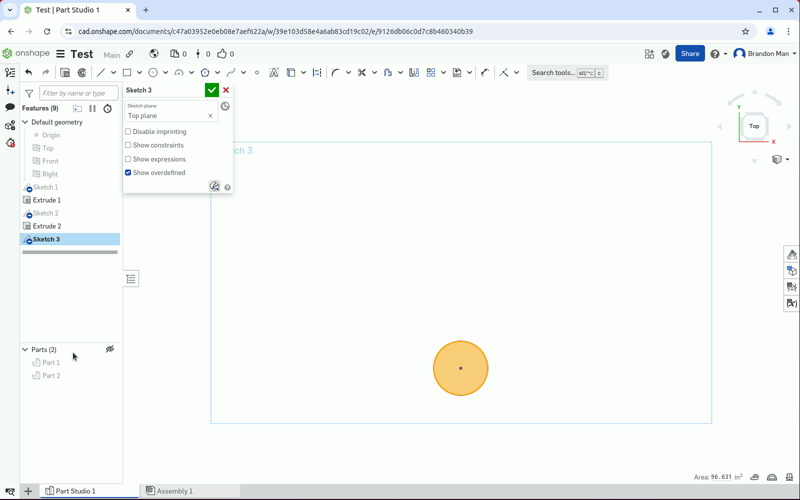
key(shift+e)
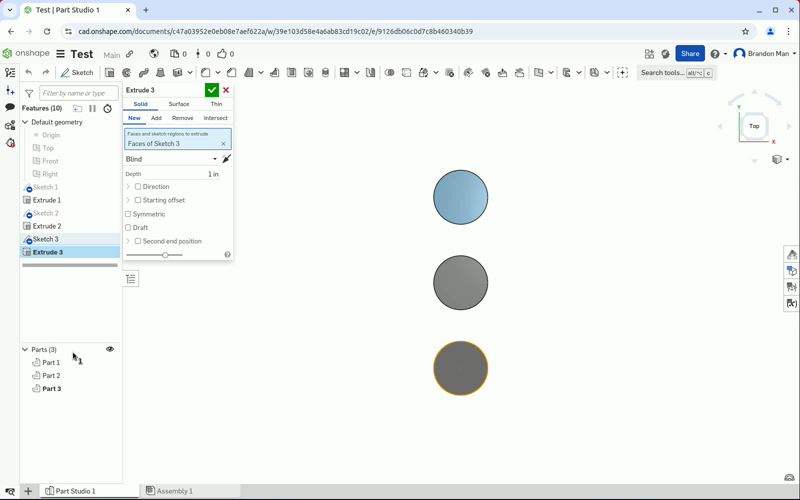
mouse_move(143, 106)
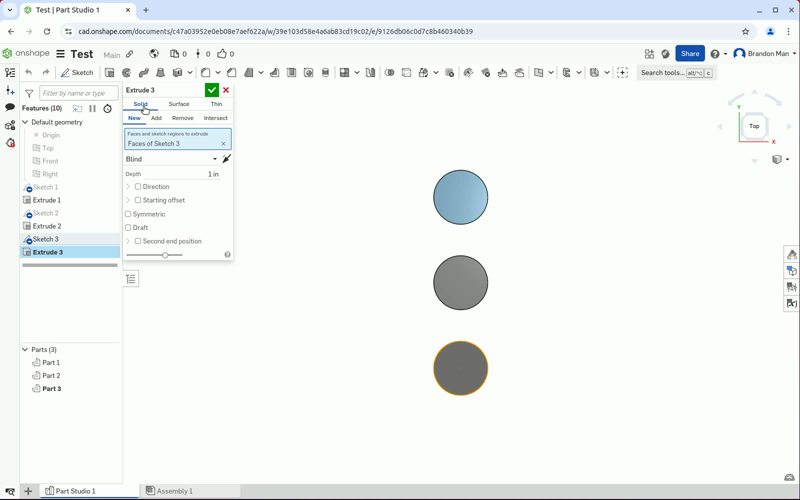
click(143, 106)
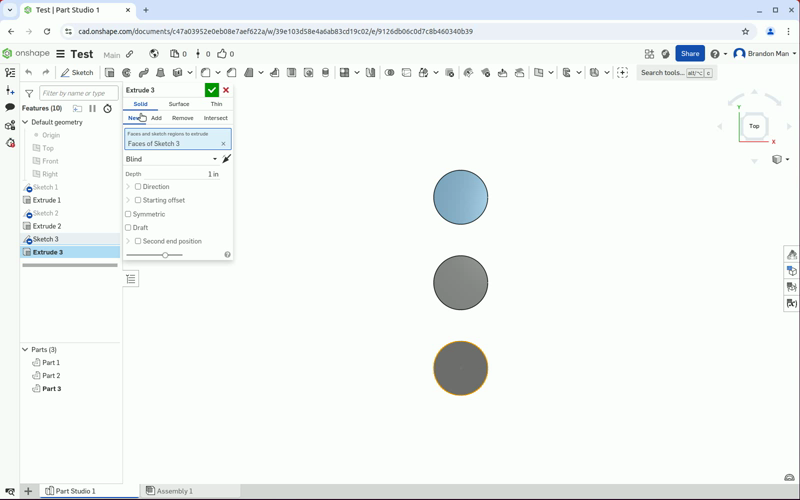
mouse_move(137, 120)
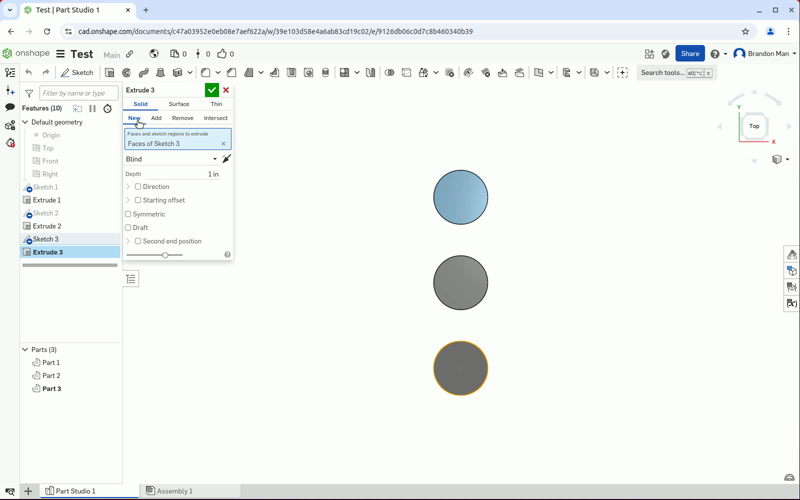
click(137, 120)
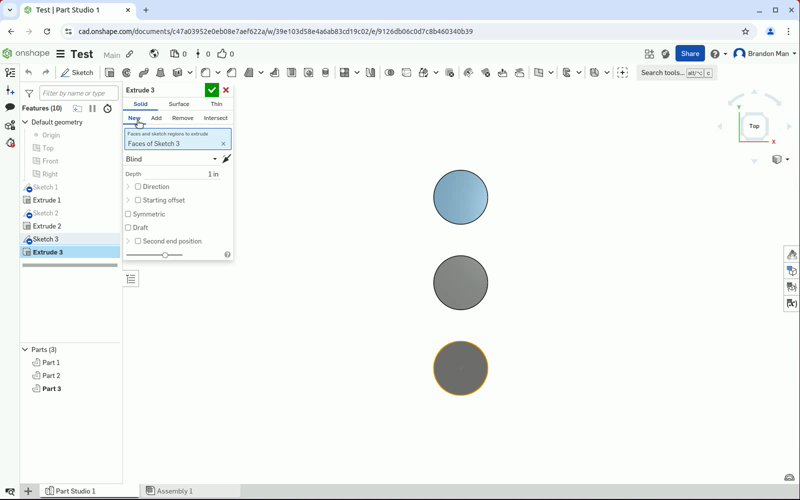
key(tab, 4)
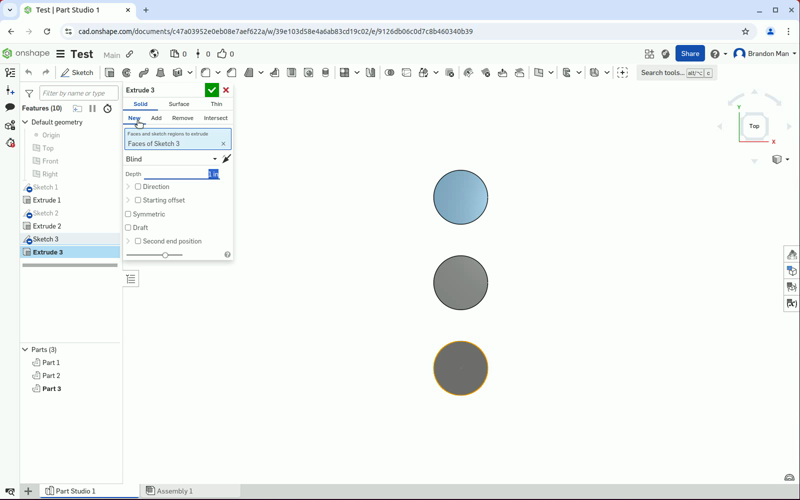
text(3.851)
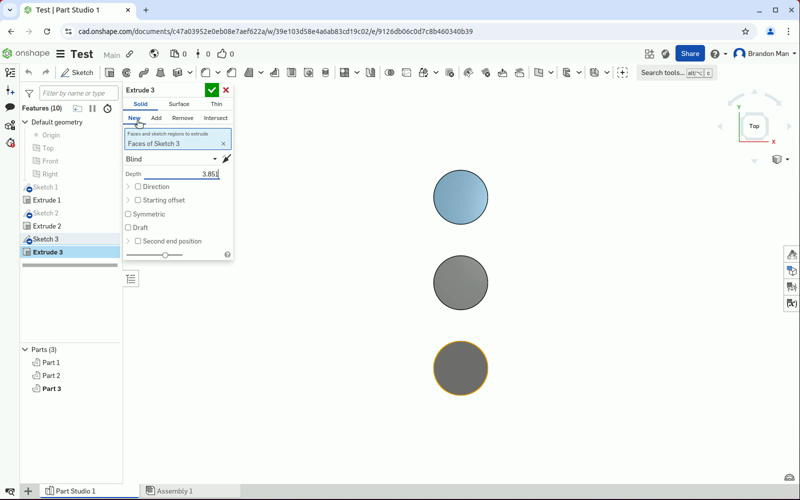
key(enter)
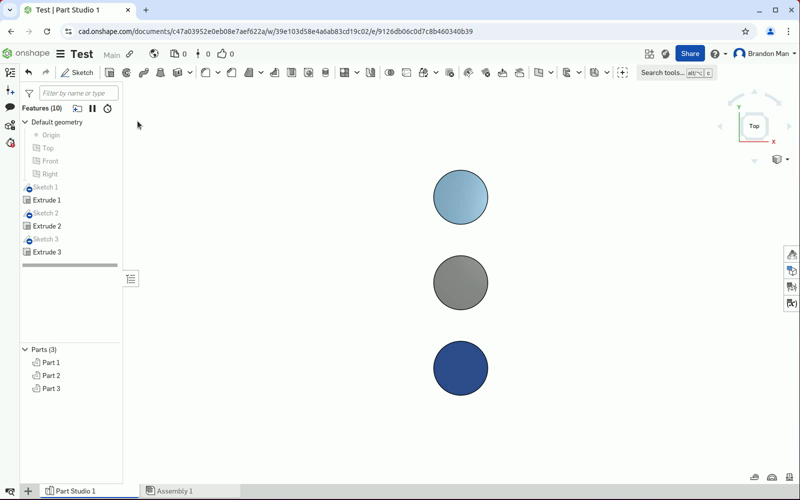
key(shift+h)
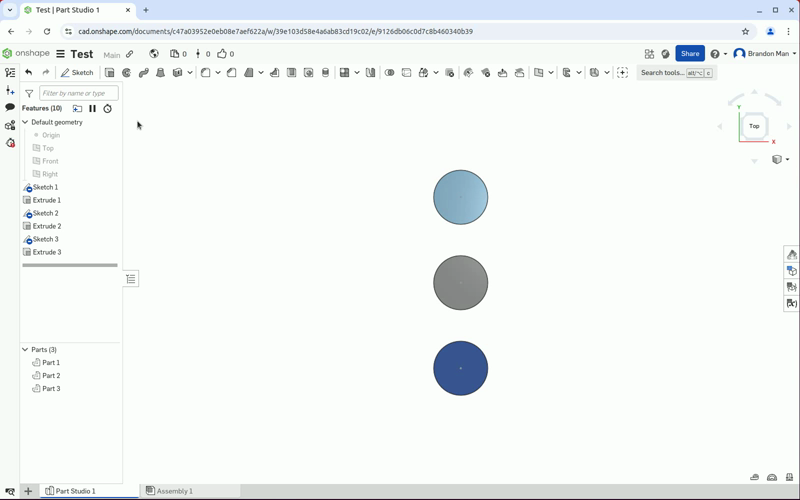
key(shift+h)
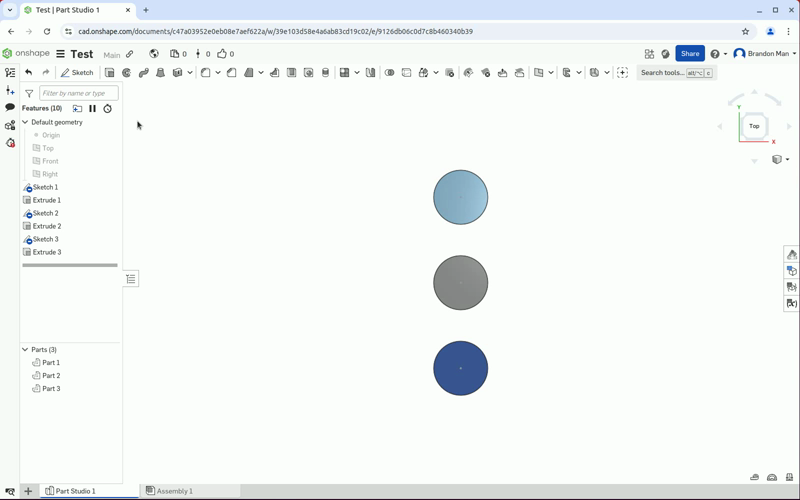
key(shift+7)
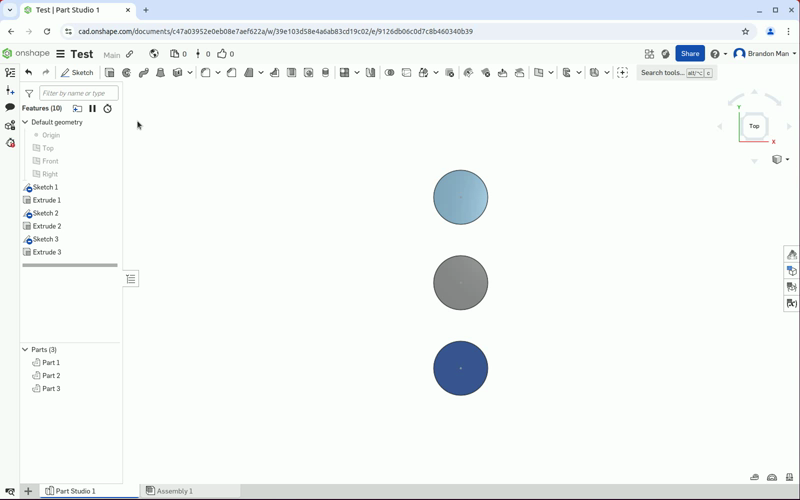
key(up, 3)
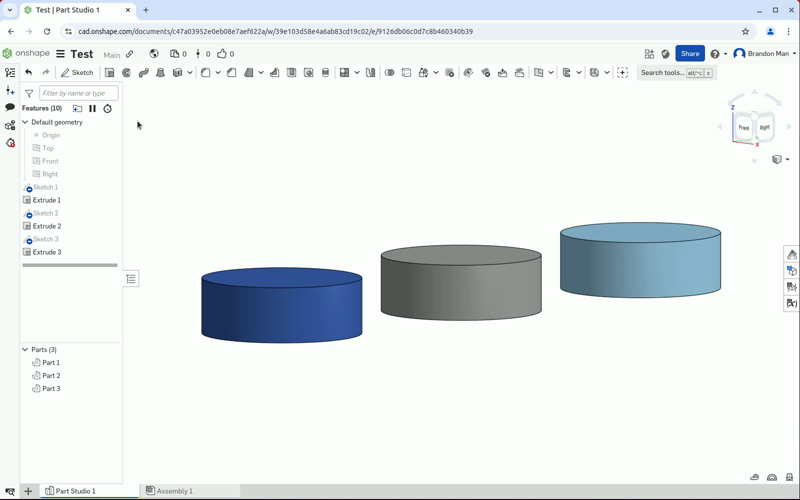
key(left, 3)
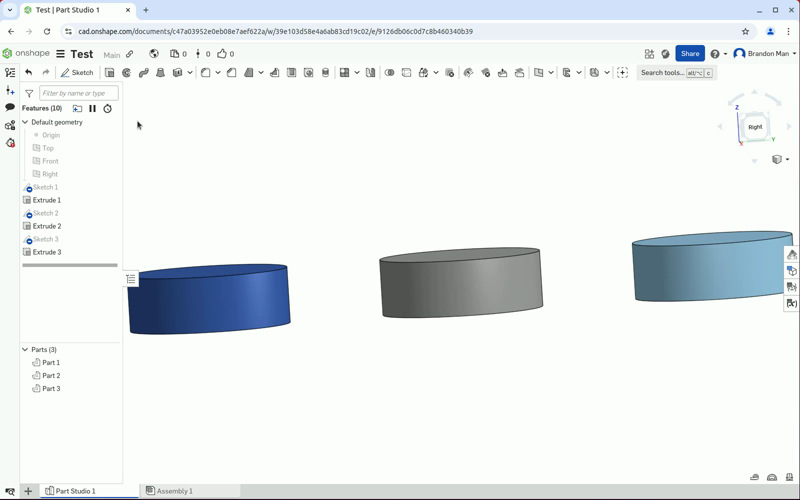
key(right, 3)
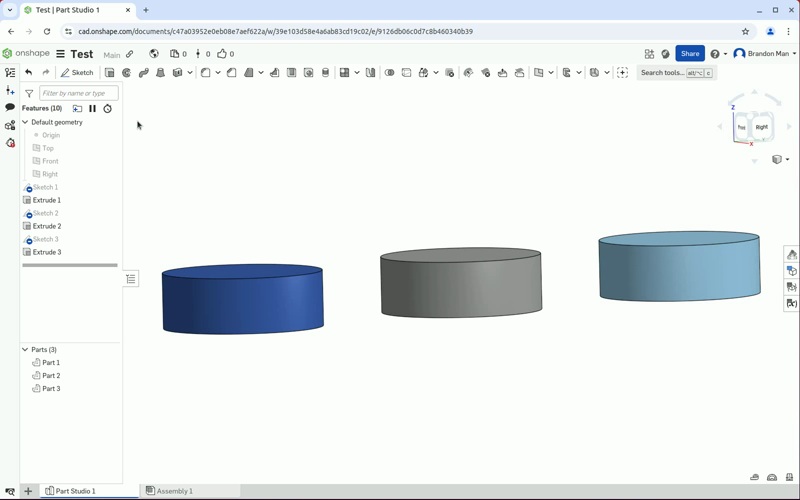
key(down, 3)
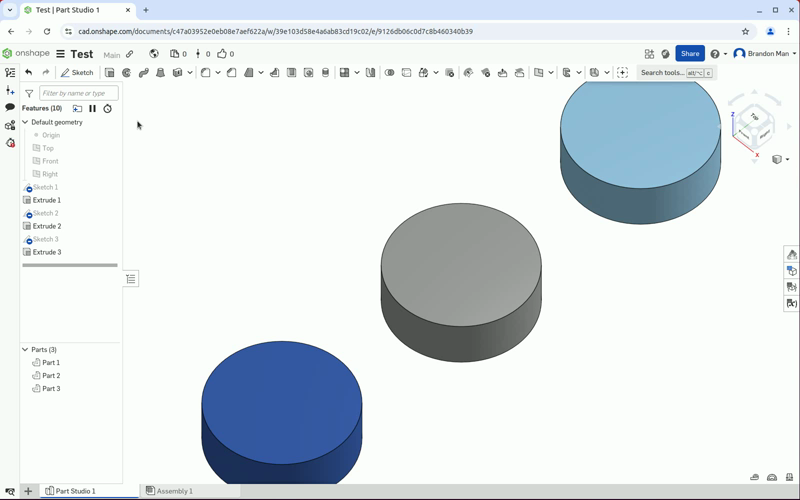
mouse_move(73, 189)
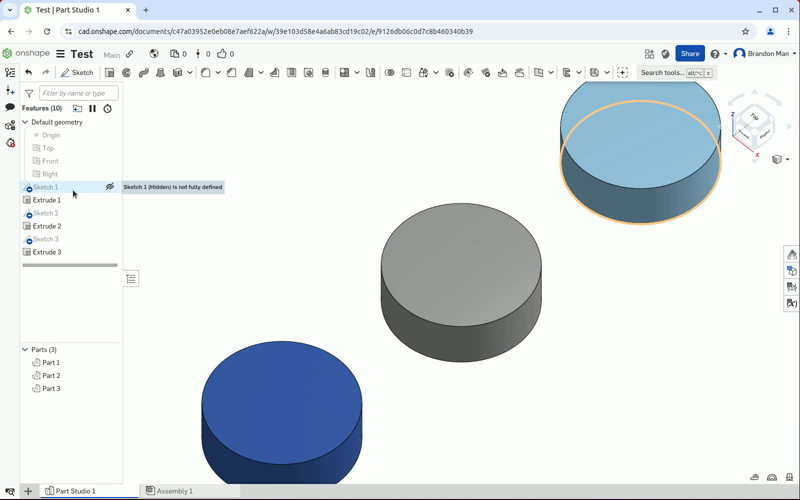
click(73, 189)